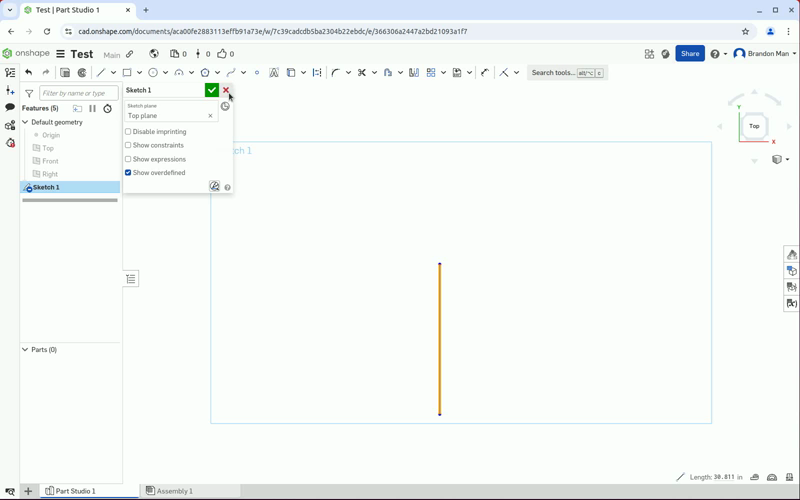
key(shift+h)
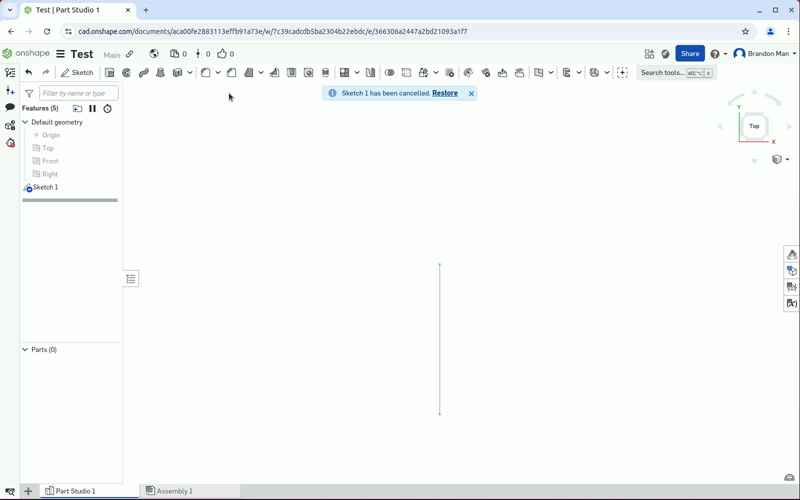
key(shift+s)
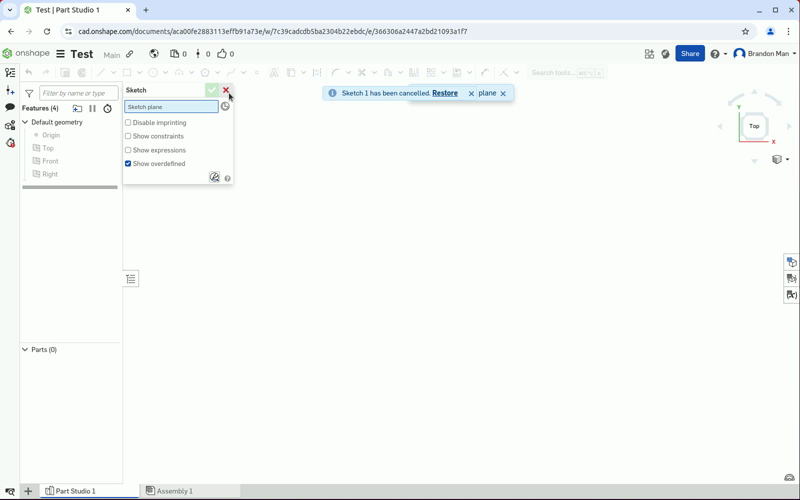
mouse_move(73, 150)
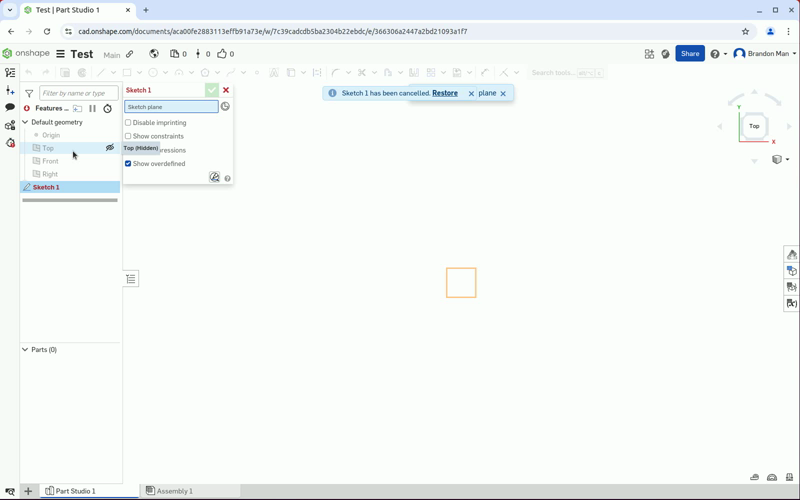
click(73, 150)
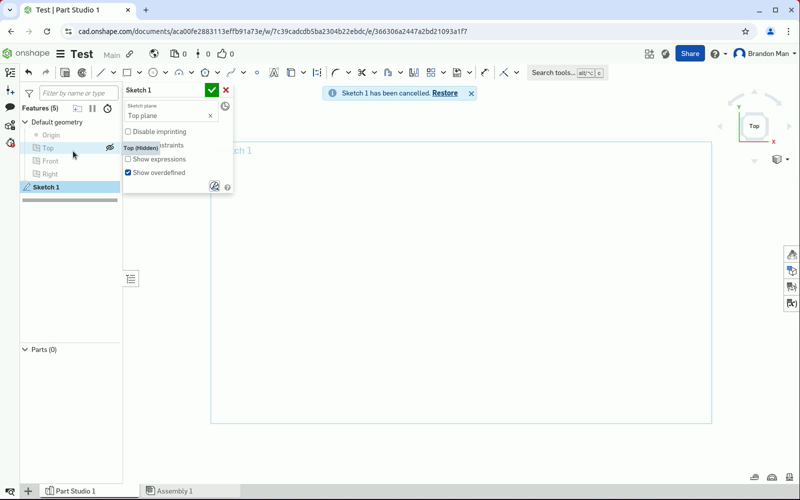
mouse_move(73, 352)
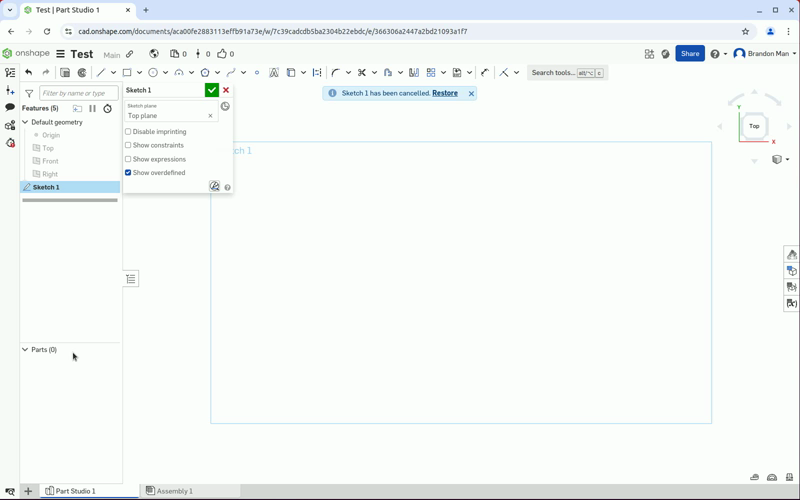
key(y)
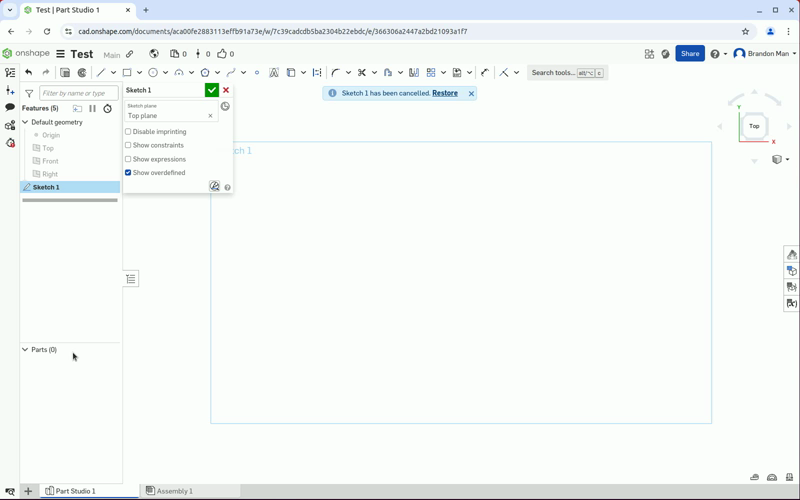
key(l)
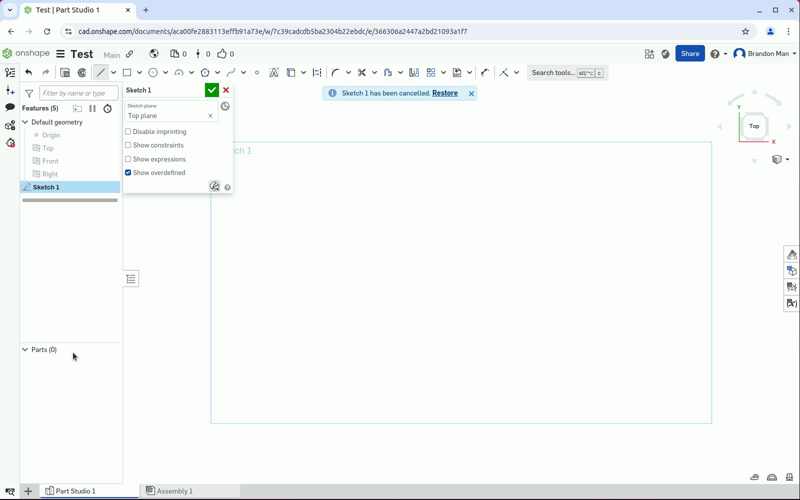
key_down(shift)
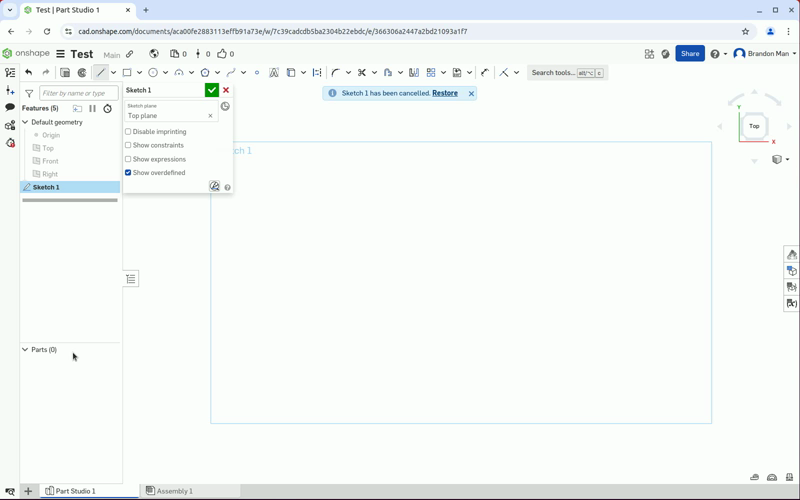
mouse_move(375, 390)
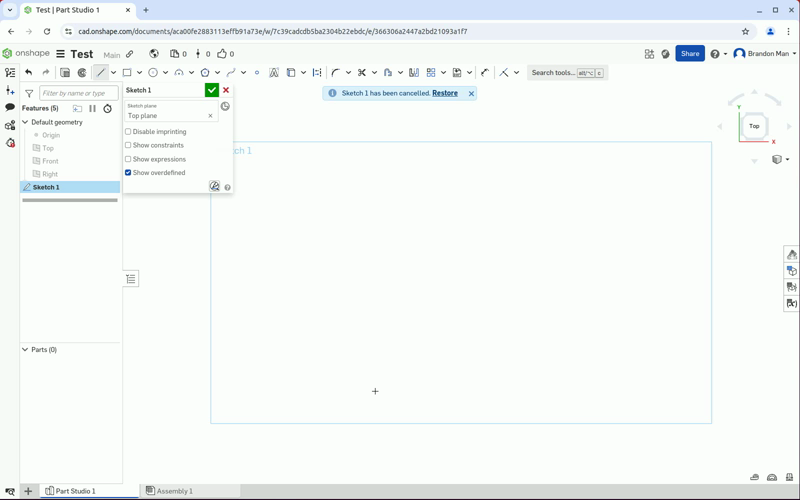
click(375, 390)
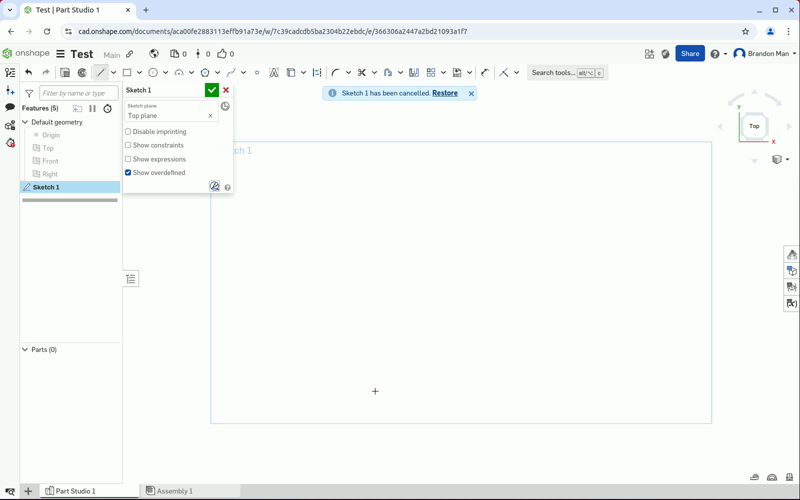
key_up(shift)
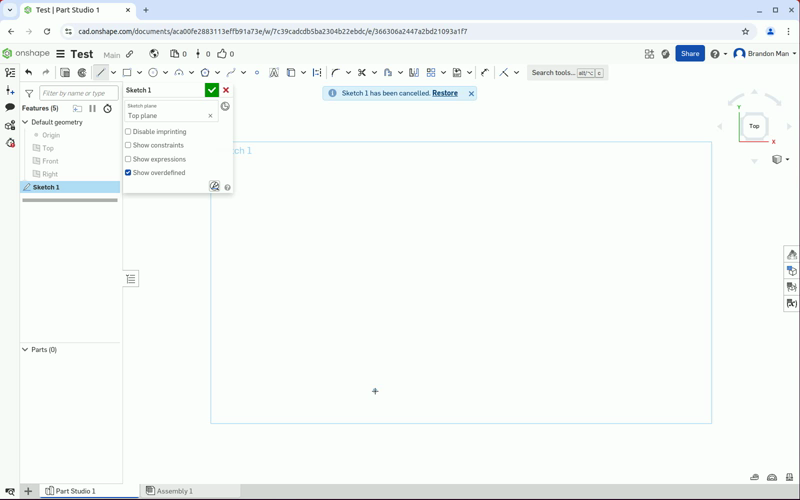
key_down(shift)
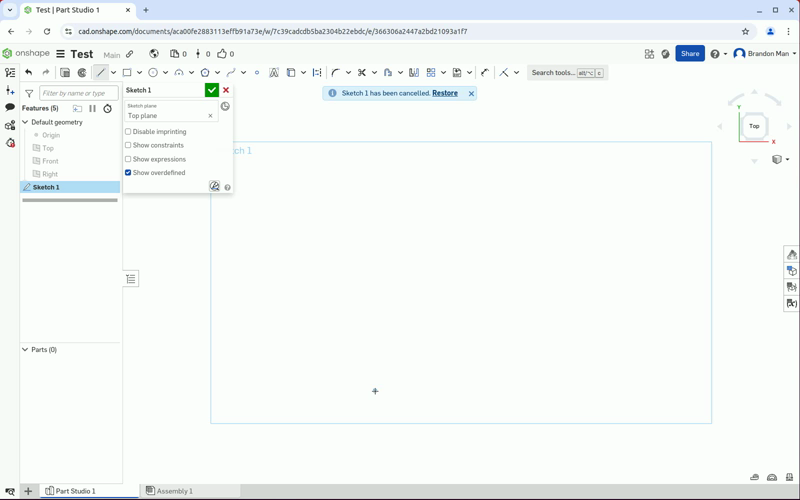
mouse_move(561, 390)
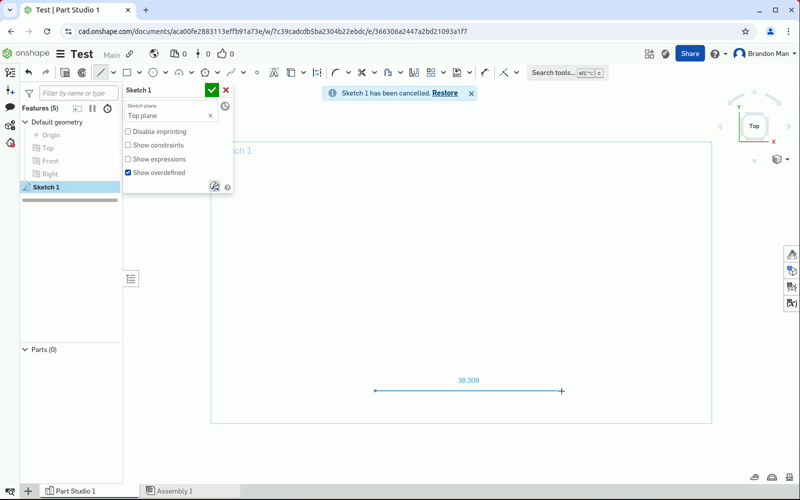
click(561, 390)
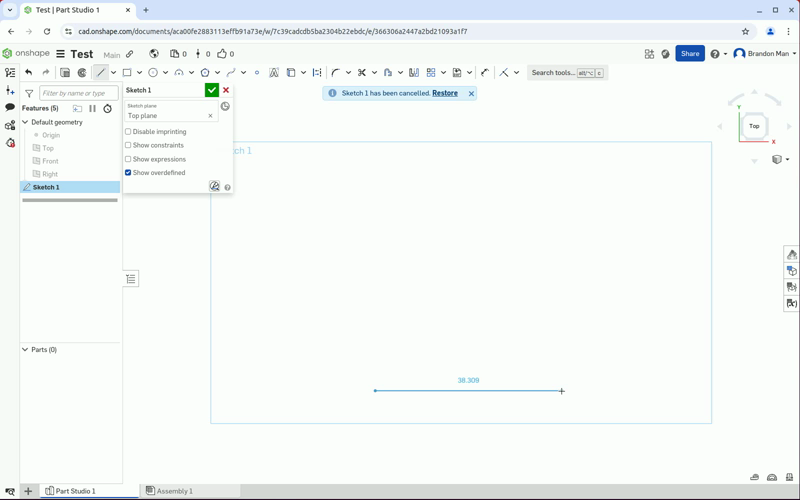
key_up(shift)
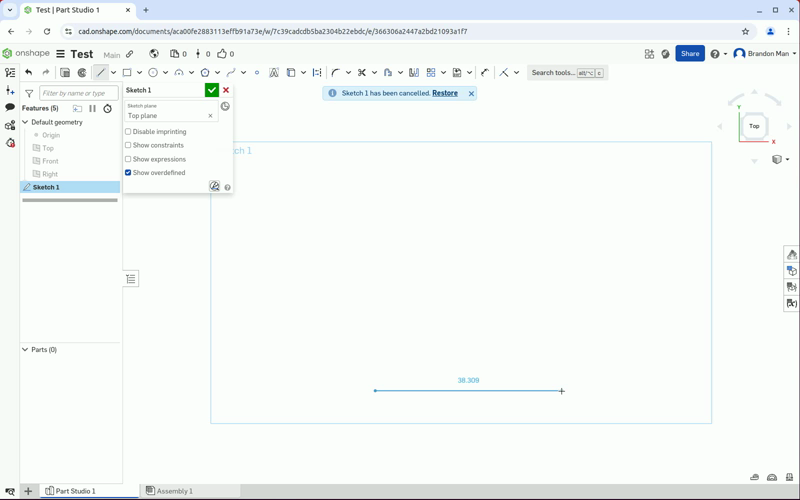
key_down(shift)
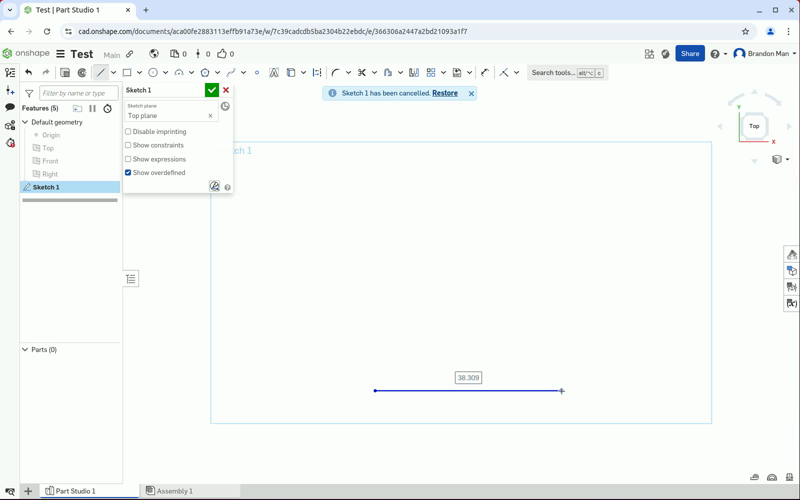
mouse_move(561, 241)
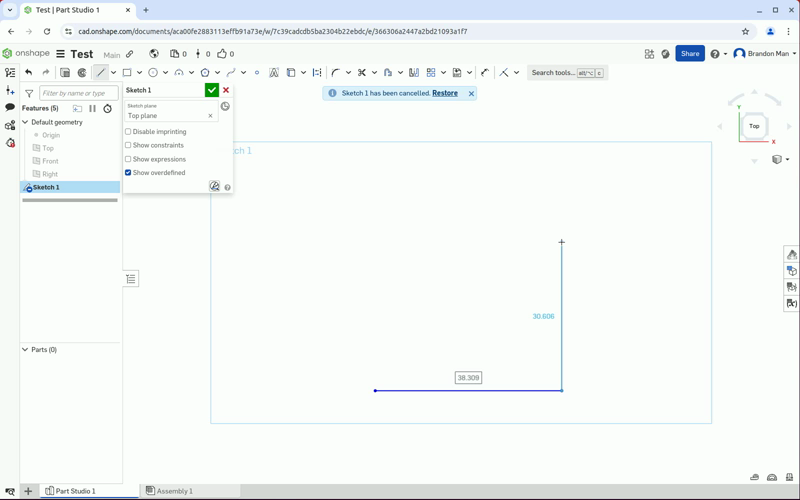
click(561, 241)
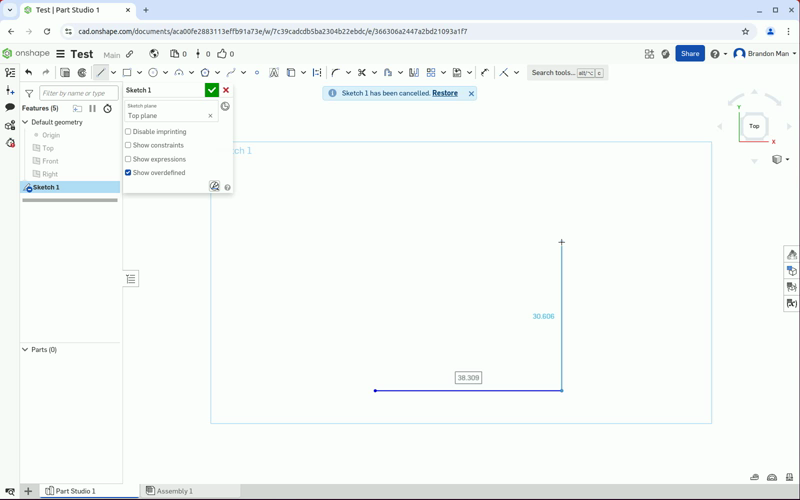
key_up(shift)
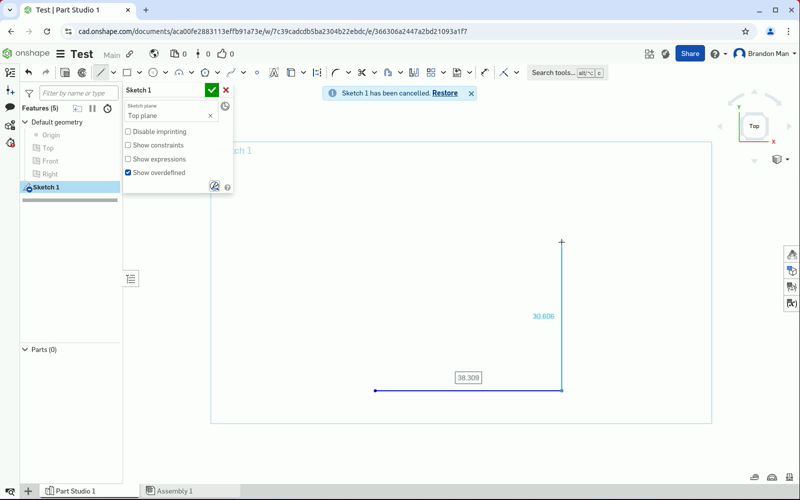
key_down(shift)
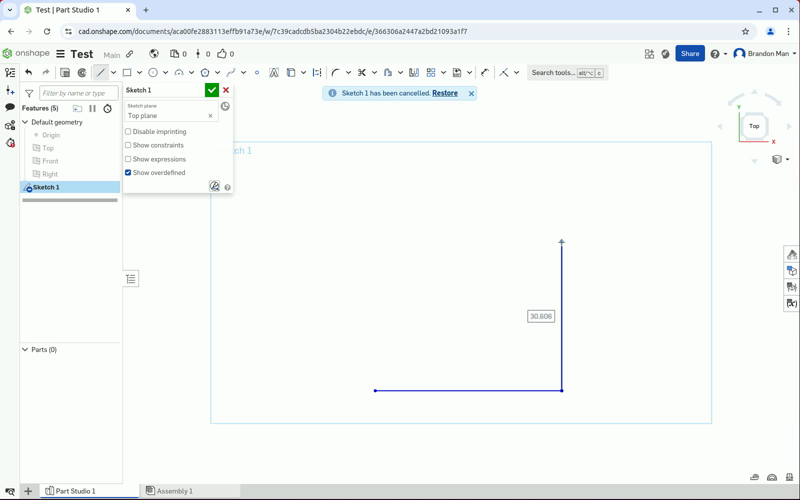
mouse_move(375, 241)
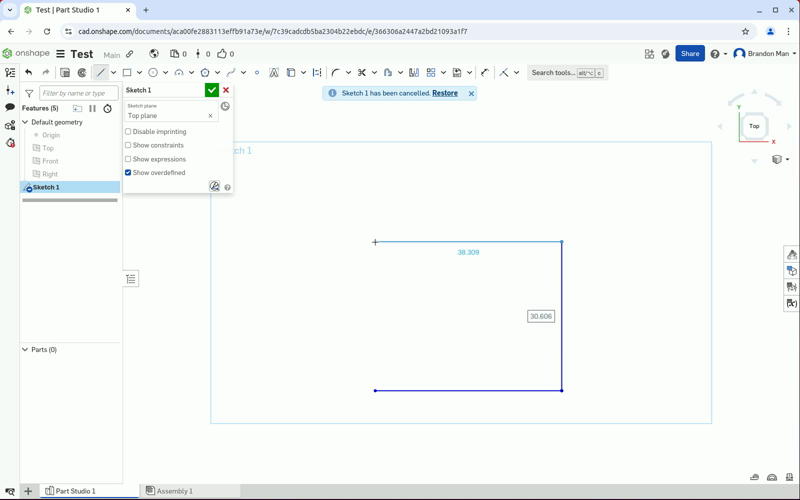
click(375, 241)
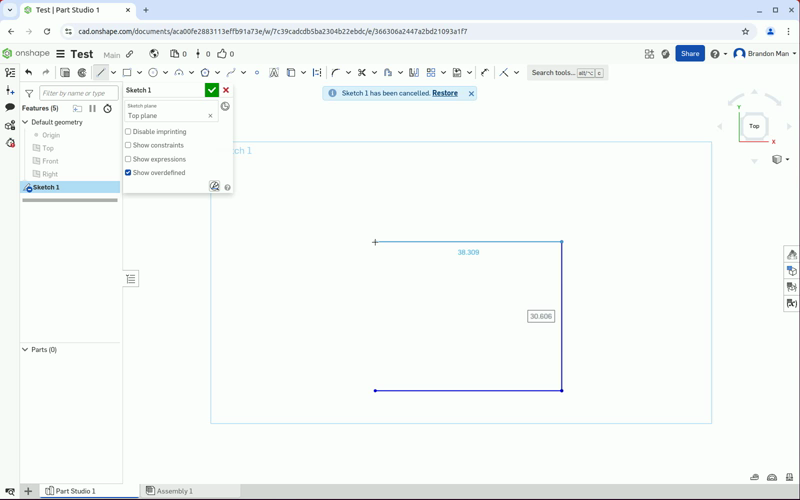
key_up(shift)
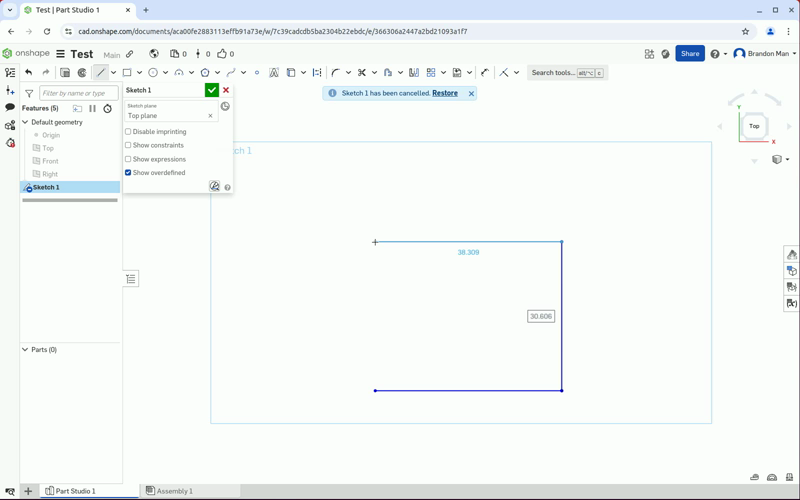
key_down(shift)
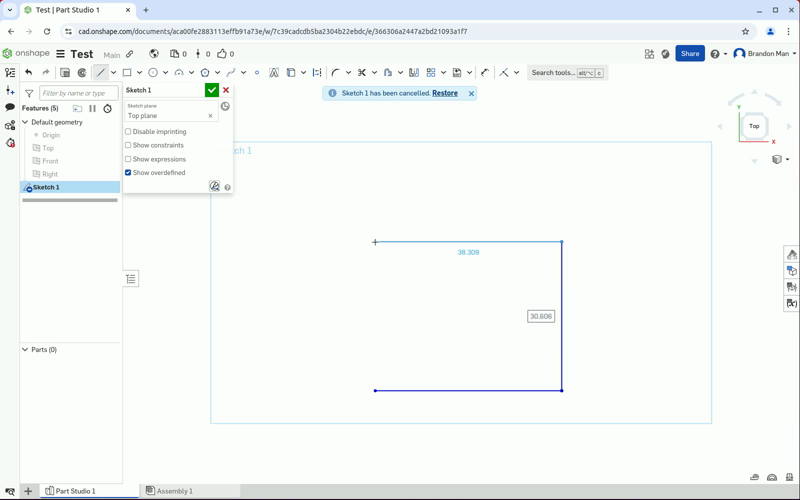
mouse_move(375, 390)
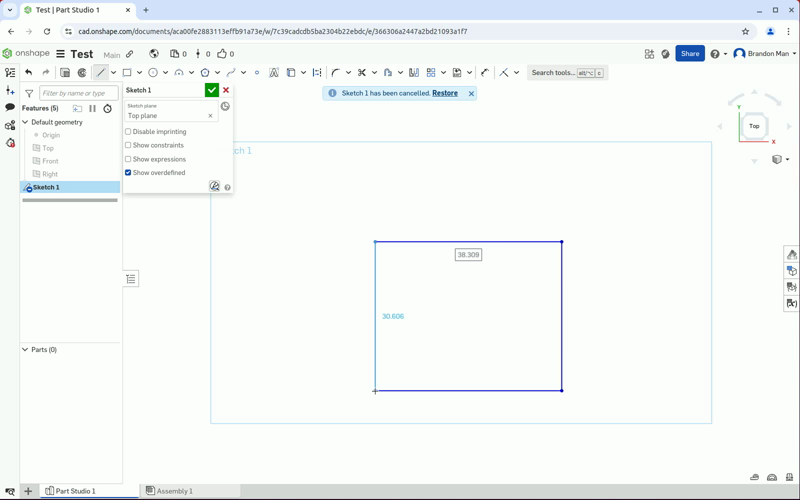
key_up(shift)
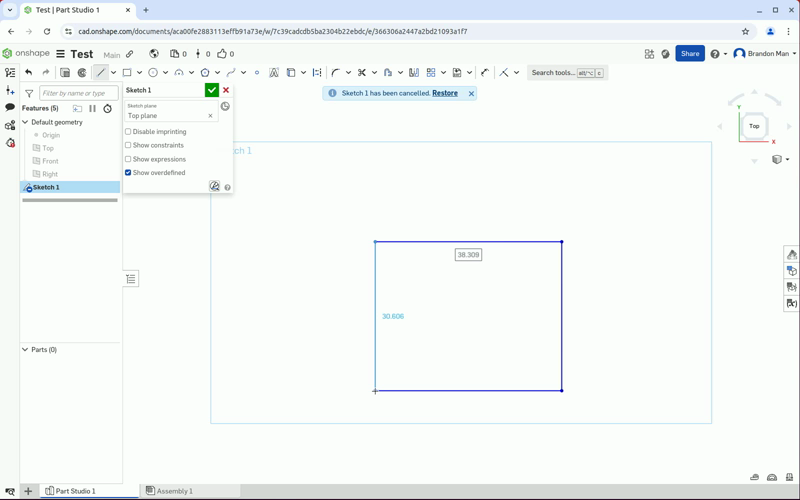
click(375, 390)
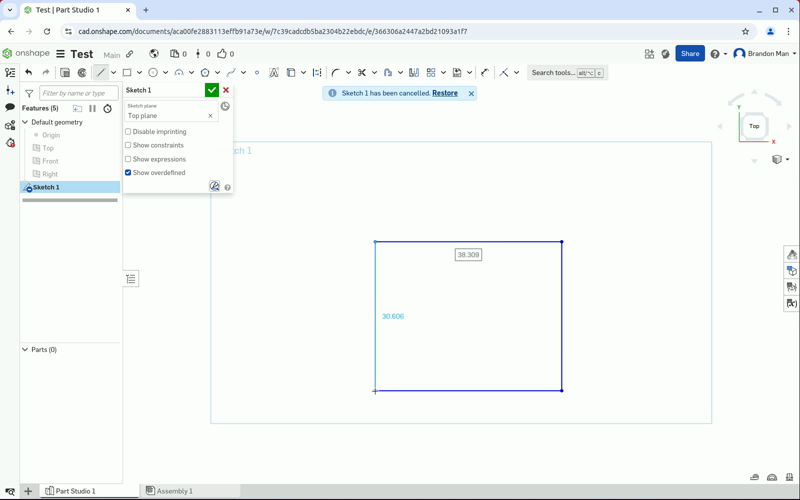
key(esc)
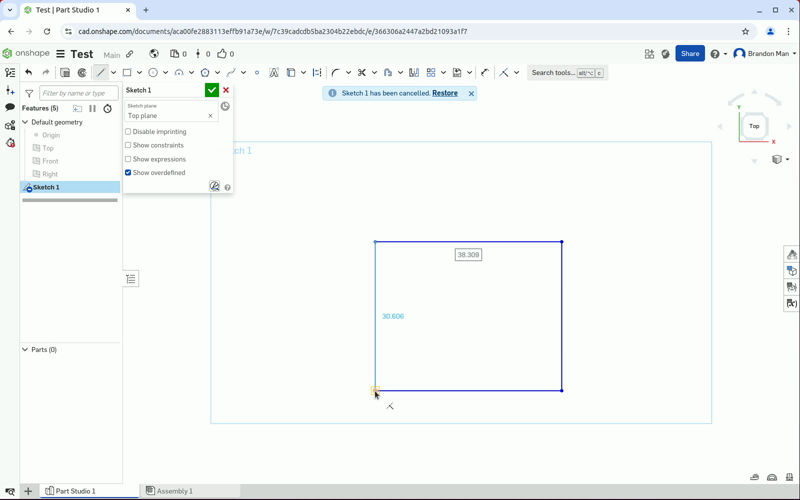
key(c)
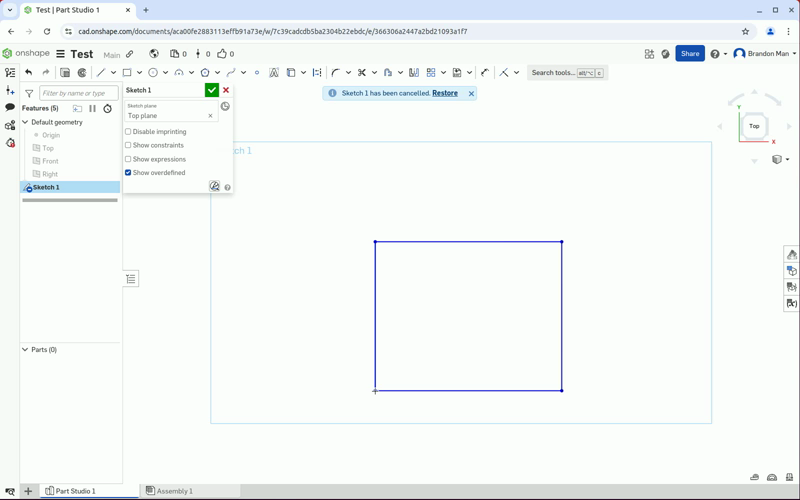
key_down(shift)
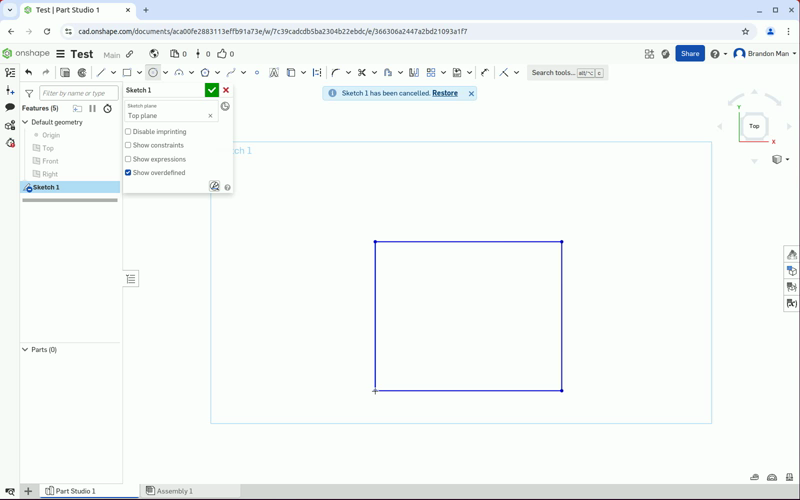
mouse_move(424, 331)
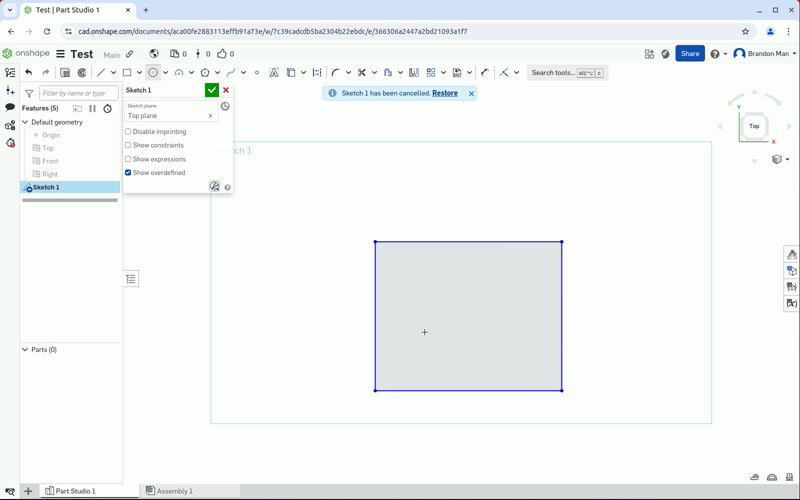
click(424, 331)
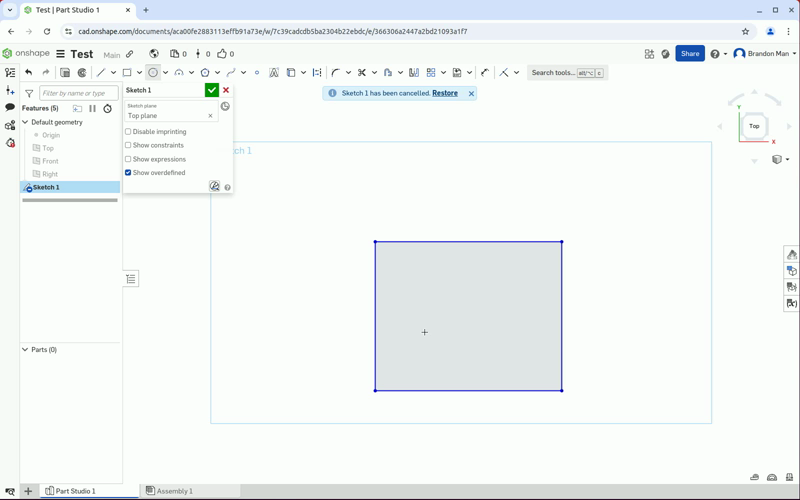
key_up(shift)
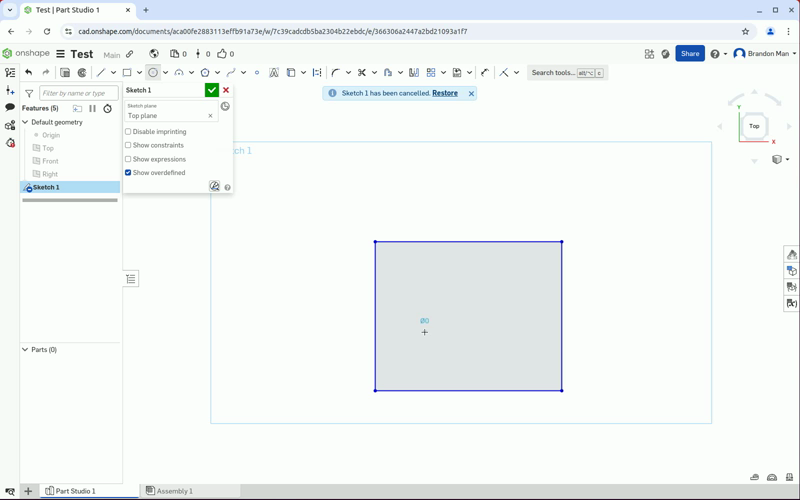
mouse_move(432, 331)
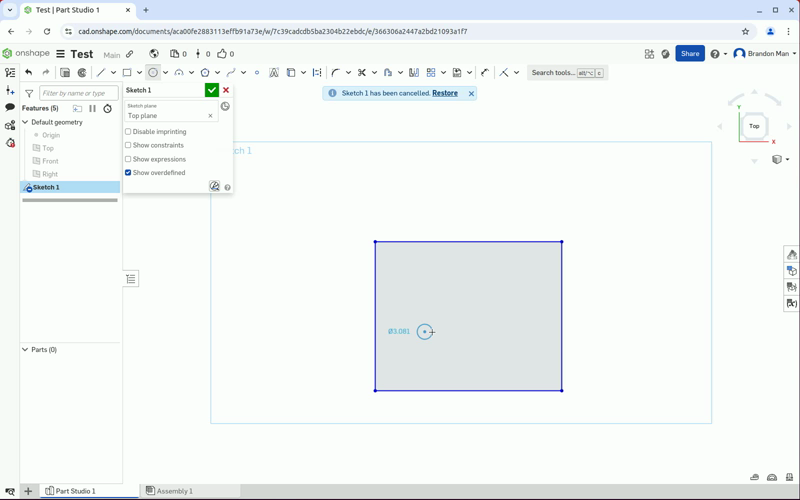
click(432, 331)
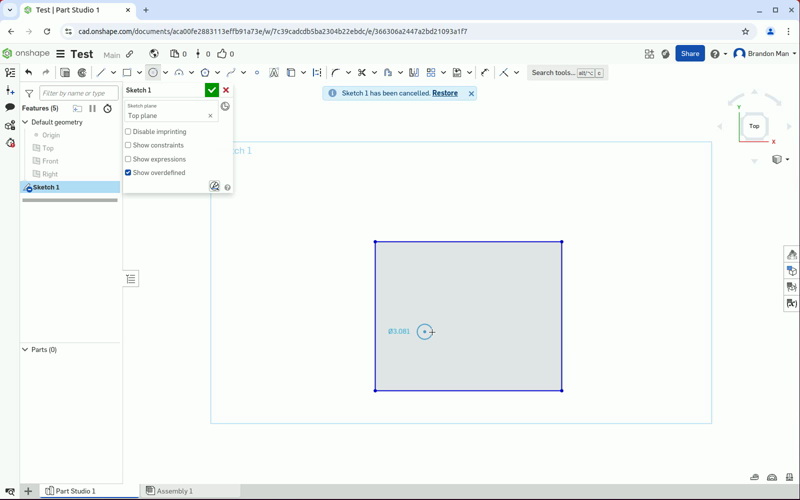
key(esc)
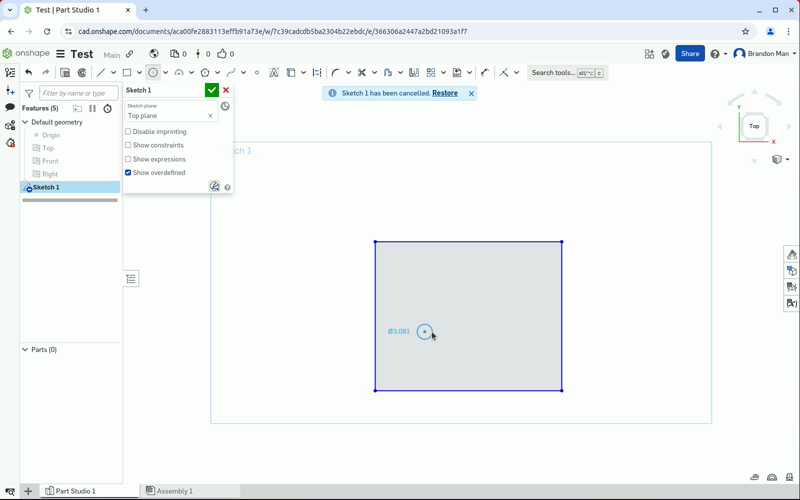
key(c)
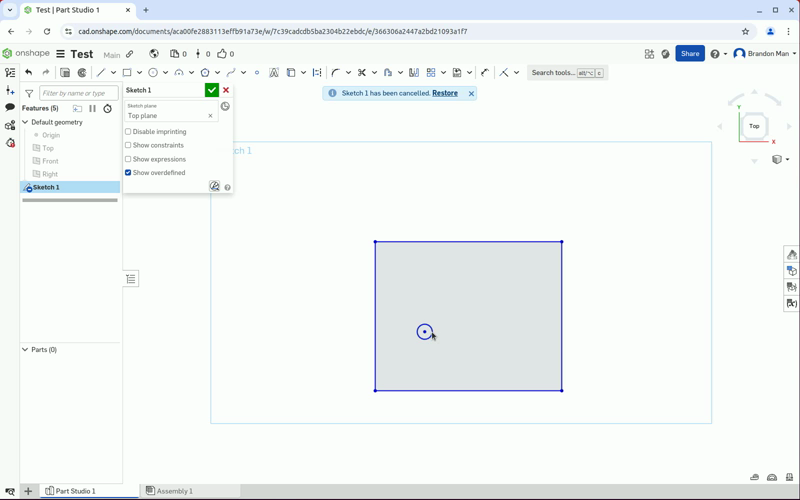
key_down(shift)
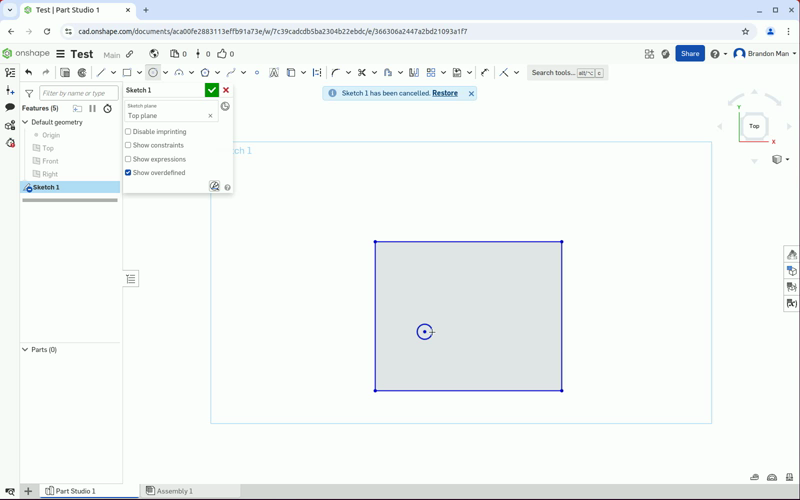
mouse_move(503, 331)
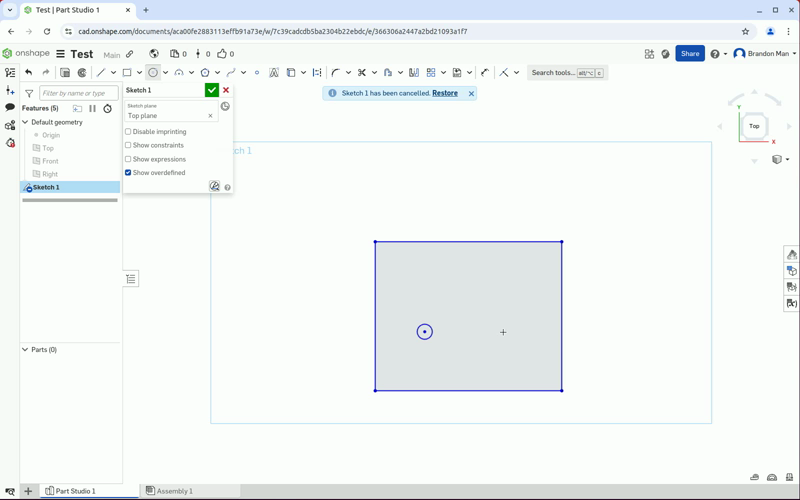
click(503, 331)
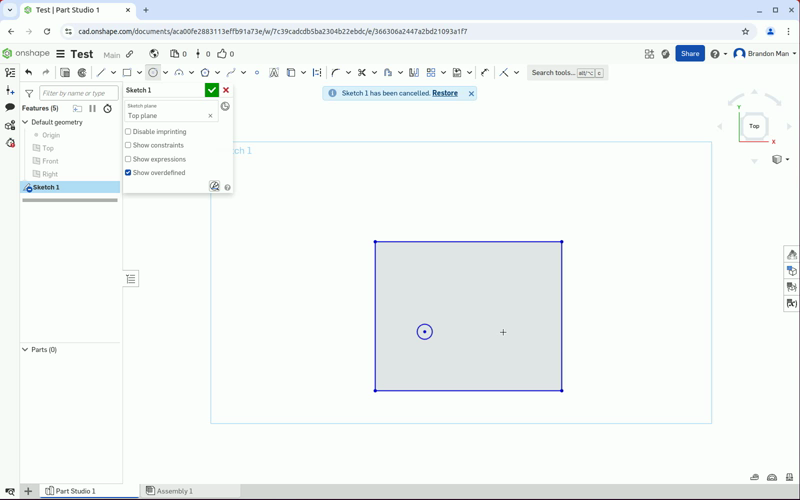
key_up(shift)
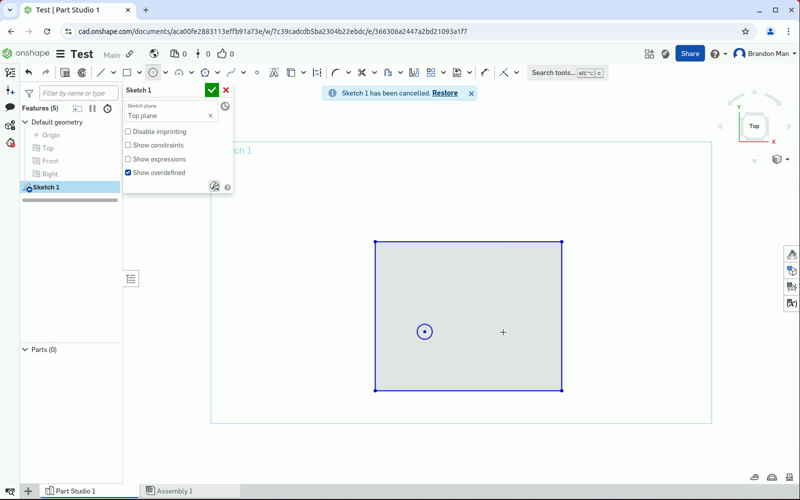
mouse_move(510, 331)
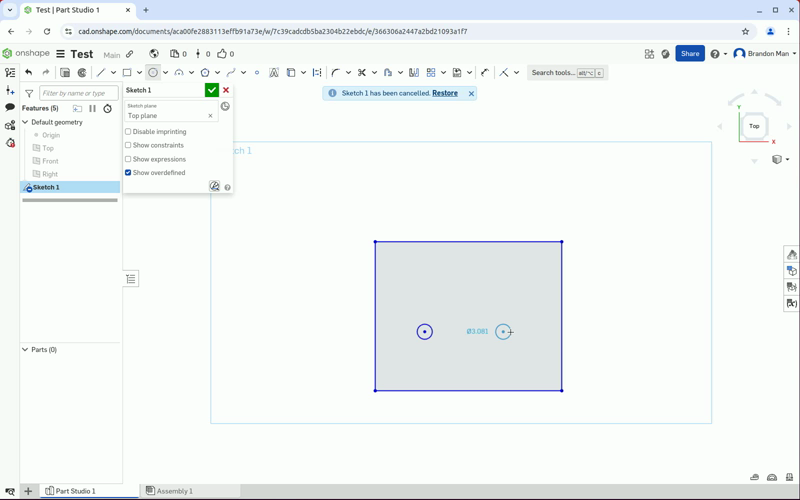
click(510, 331)
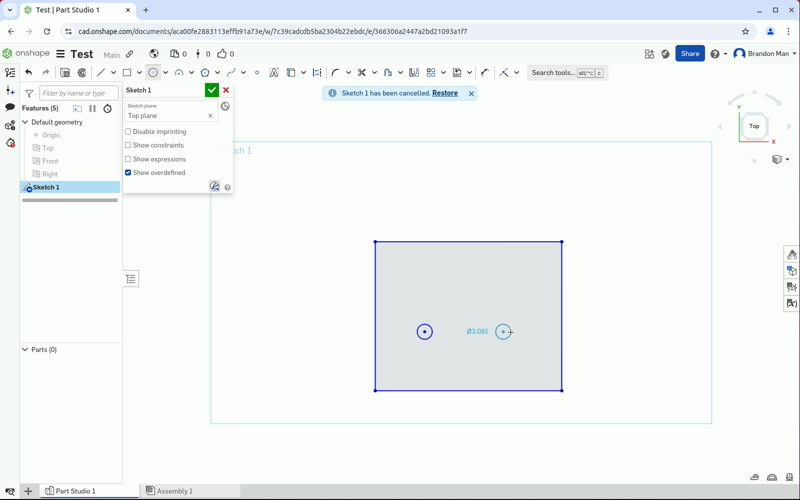
key(esc)
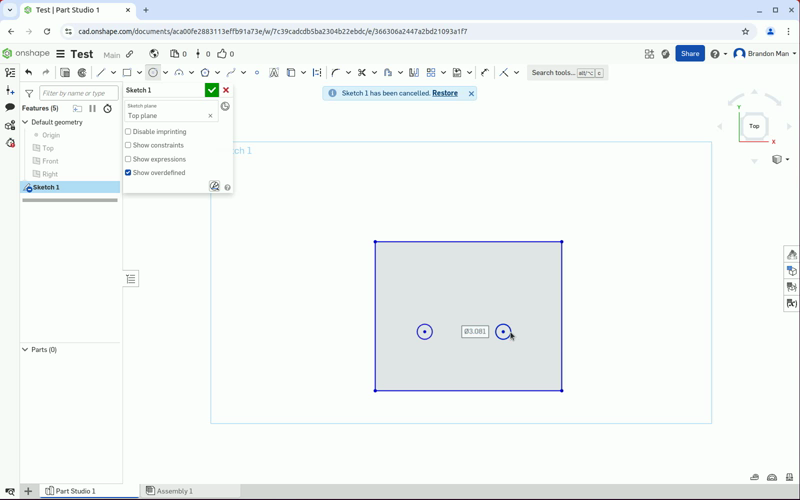
mouse_move(400, 350)
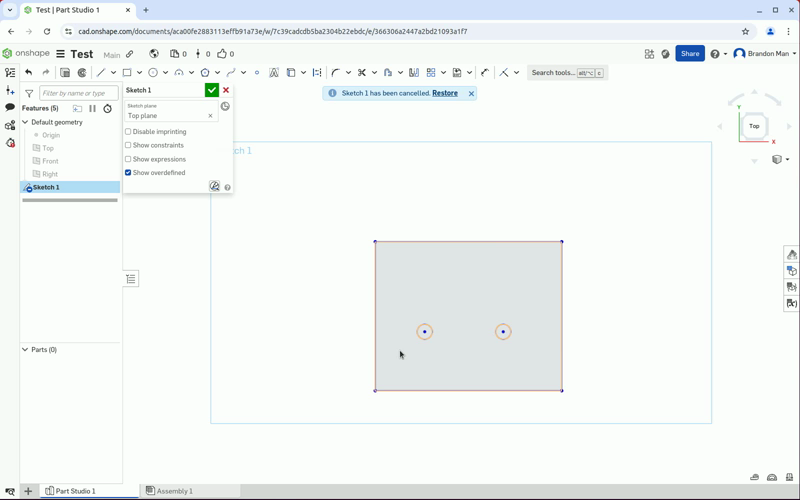
click(400, 350)
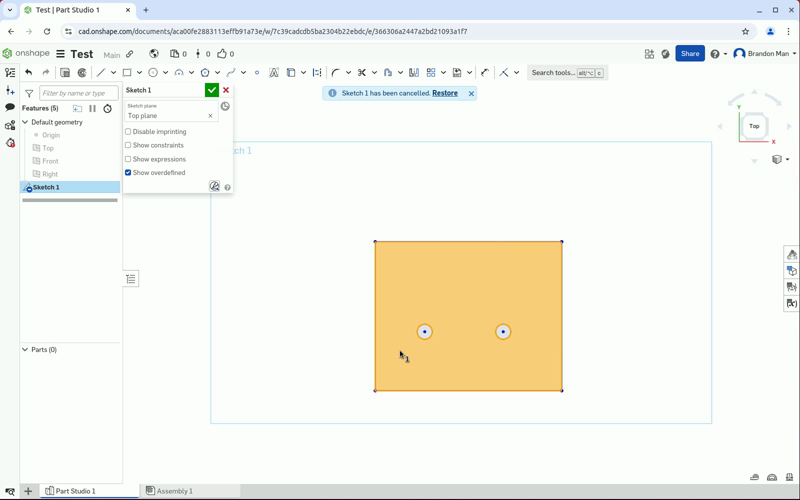
mouse_move(73, 352)
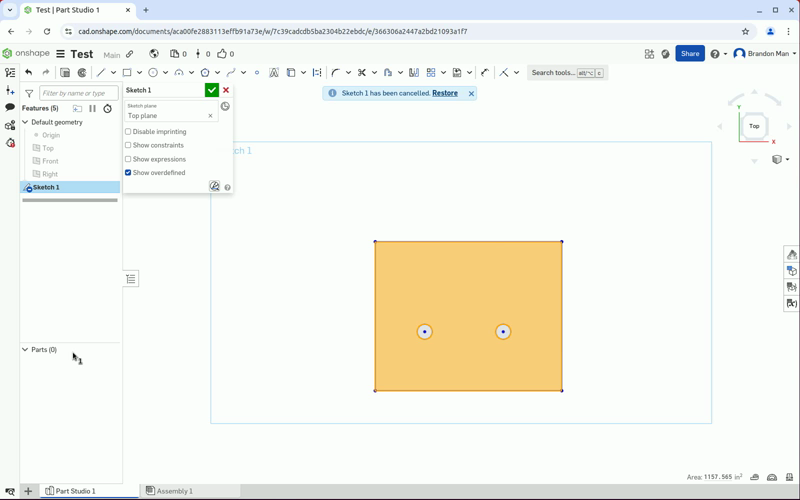
key(shift+y)
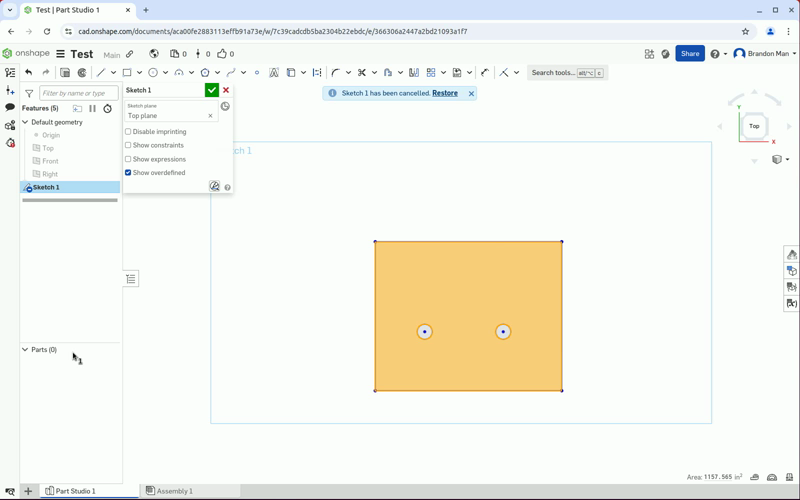
key(shift+e)
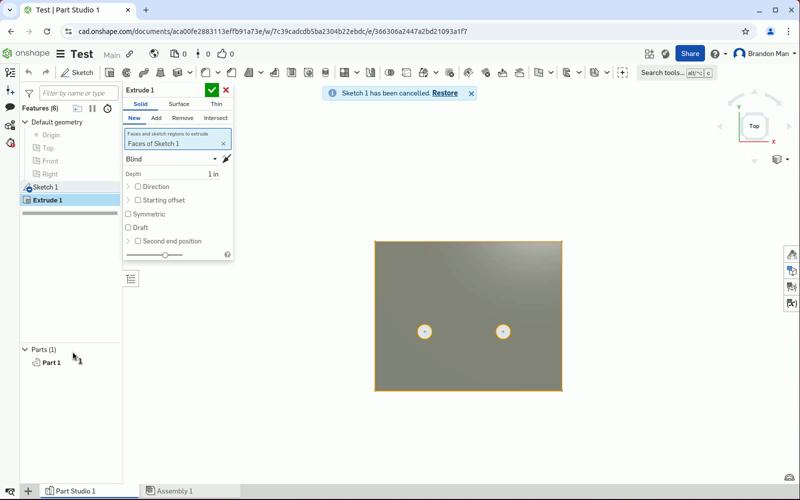
mouse_move(143, 106)
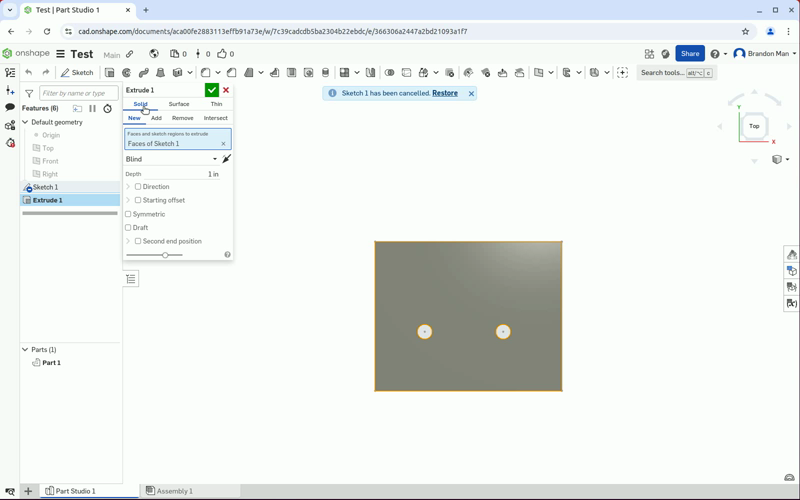
click(143, 106)
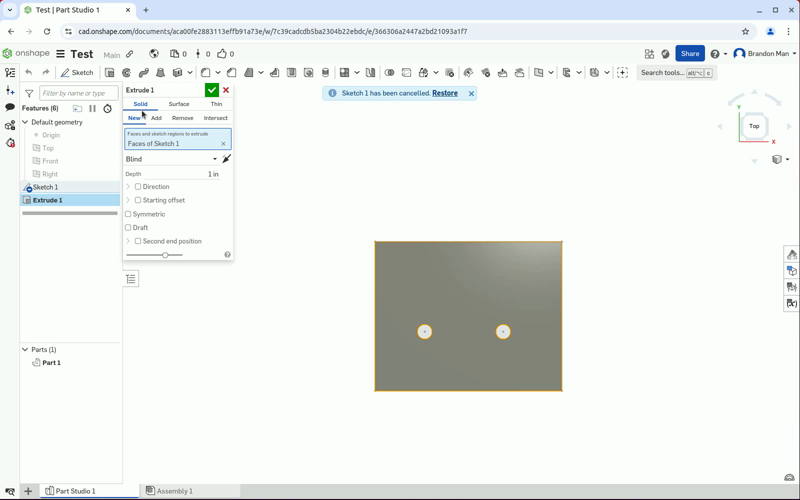
mouse_move(137, 120)
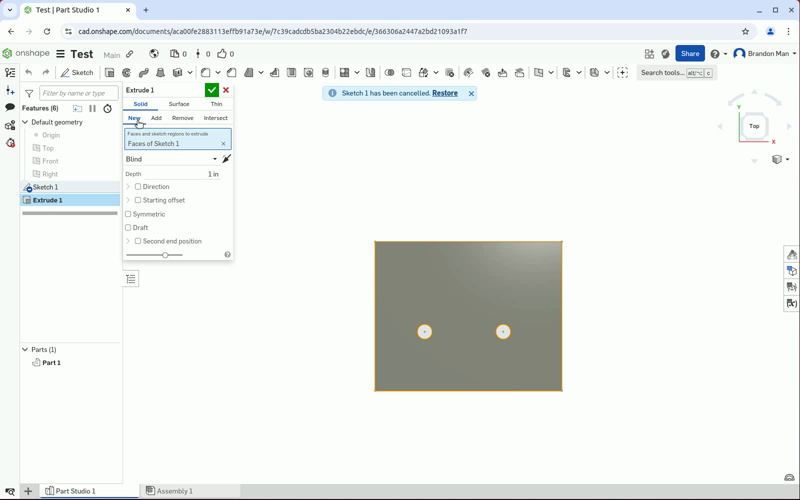
click(137, 120)
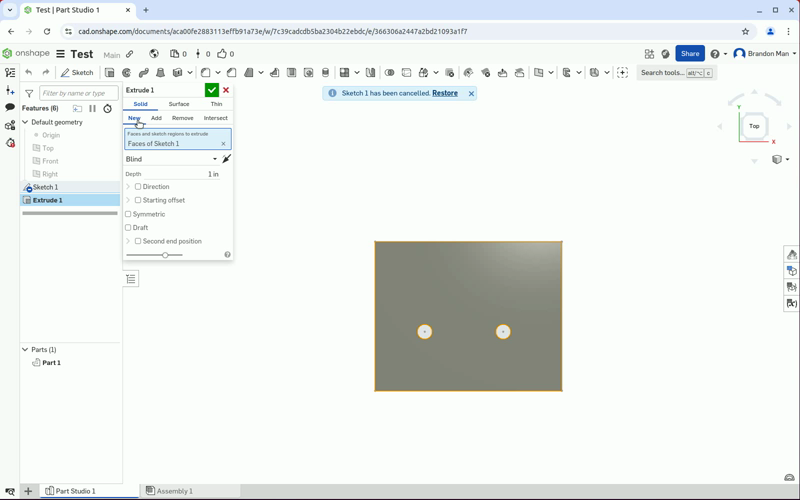
key(tab, 4)
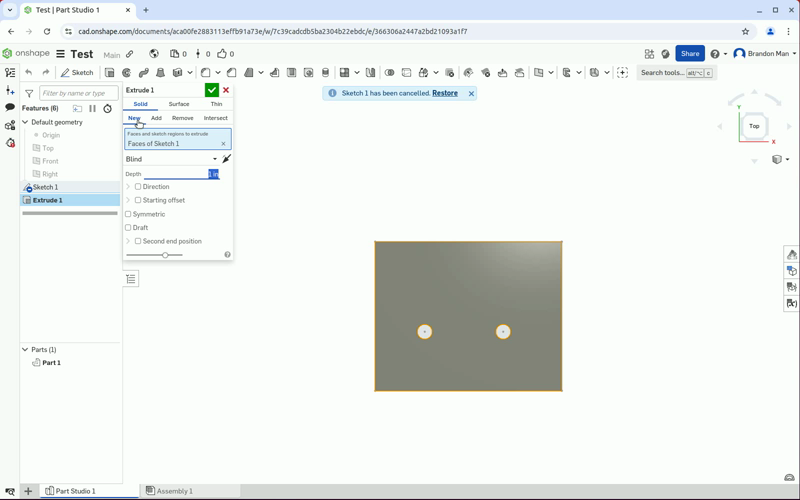
text(3.851)
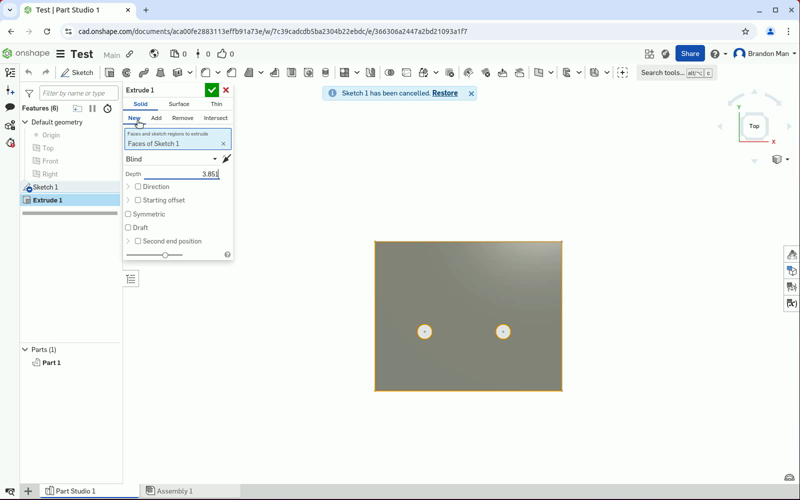
key(enter)
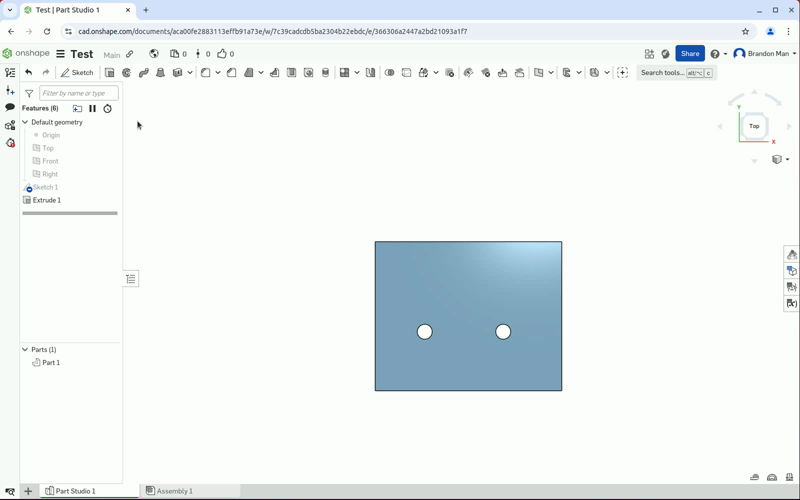
key(shift+h)
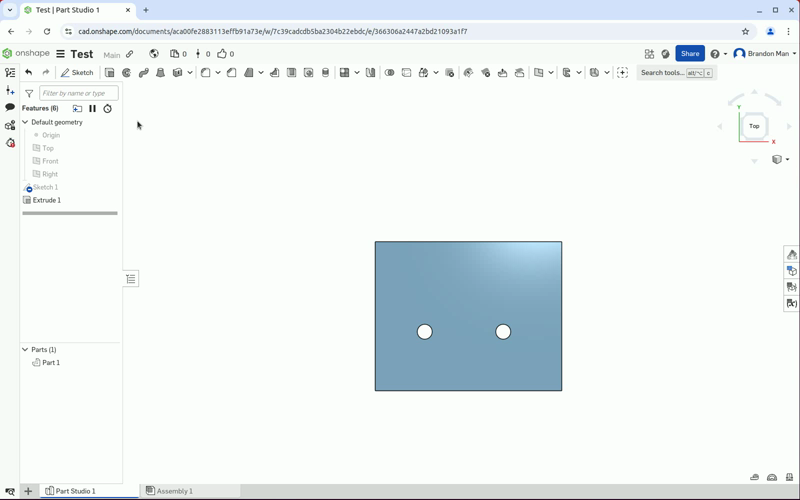
key(shift+h)
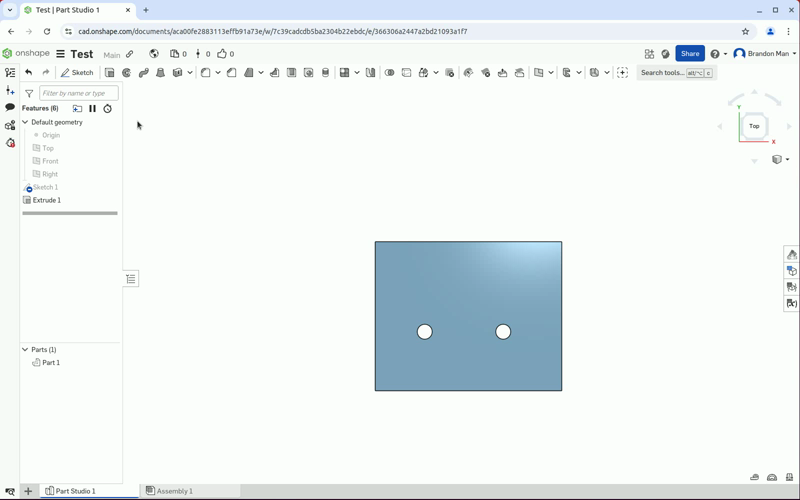
mouse_move(73, 189)
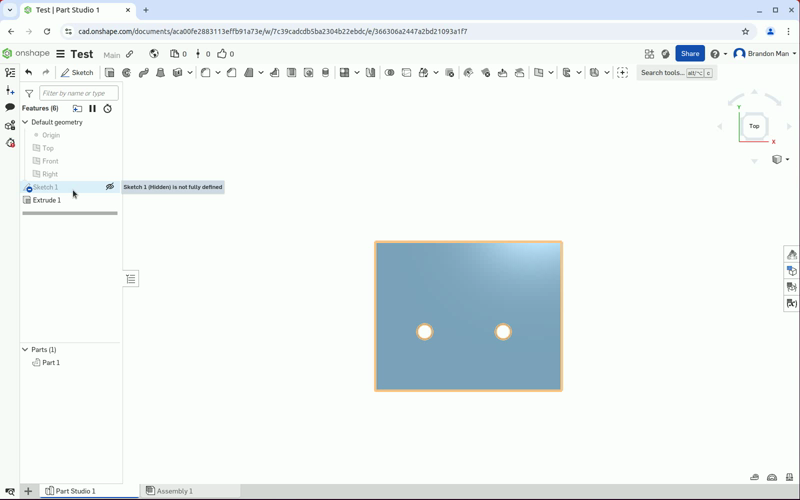
click(73, 189)
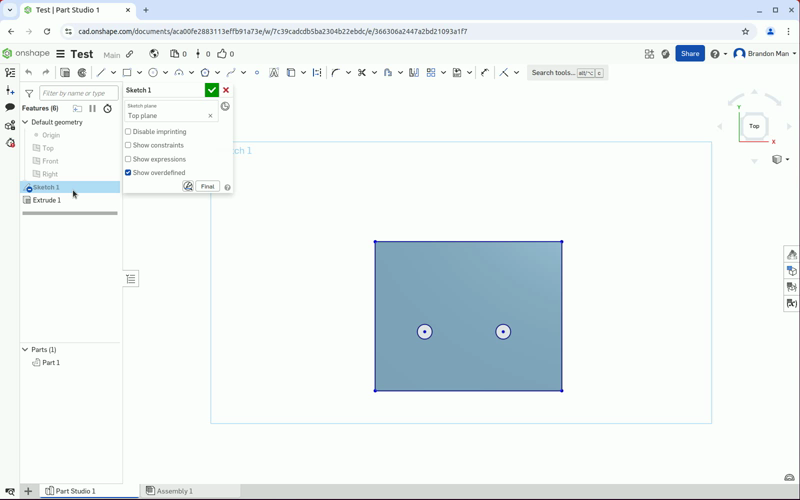
mouse_move(229, 92)
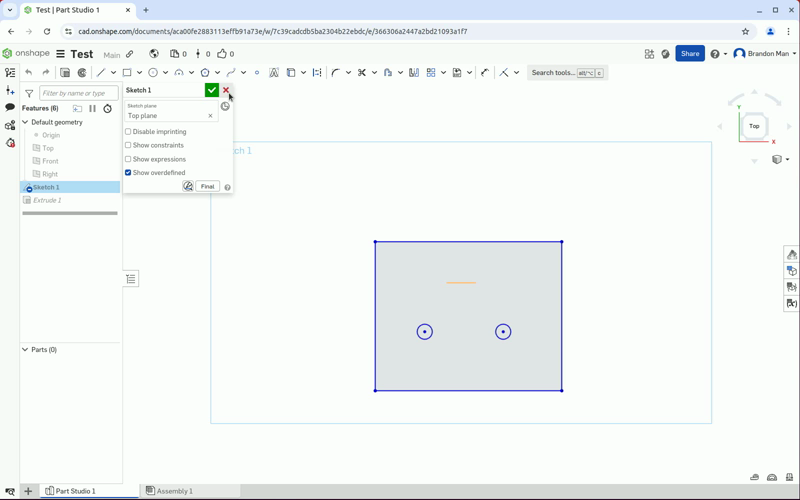
click(229, 92)
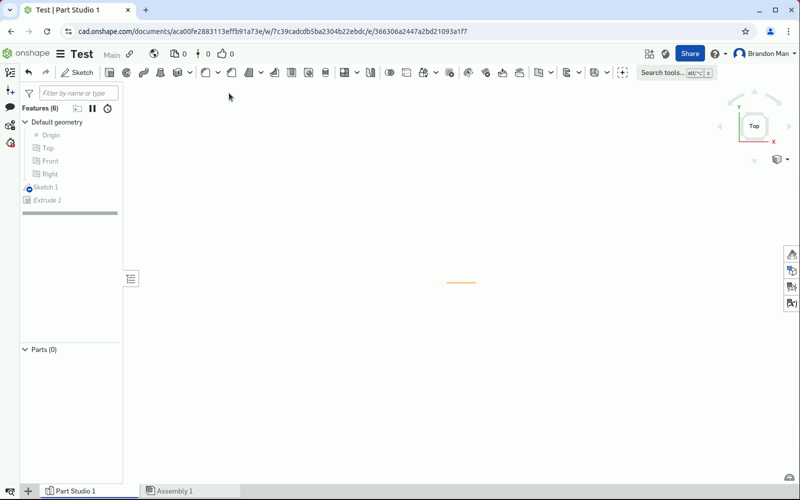
mouse_move(73, 352)
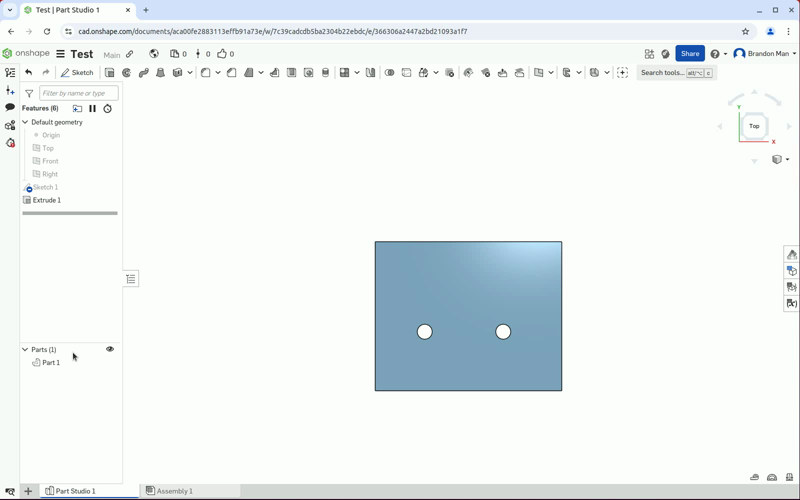
key(y)
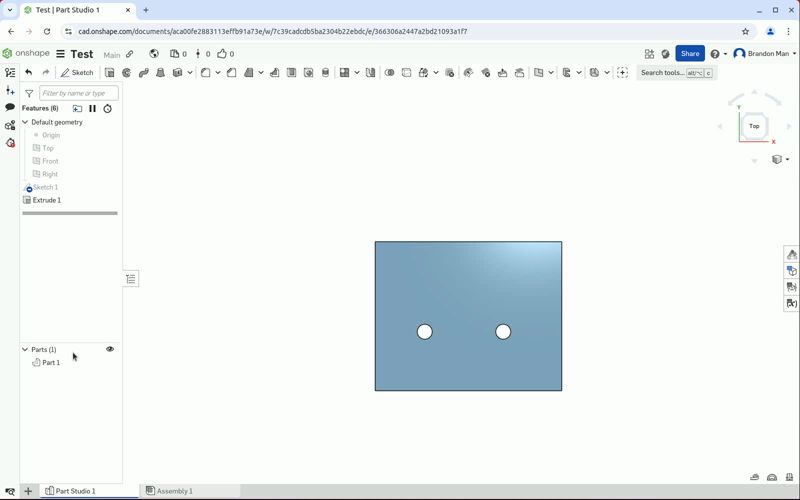
key(shift+p)
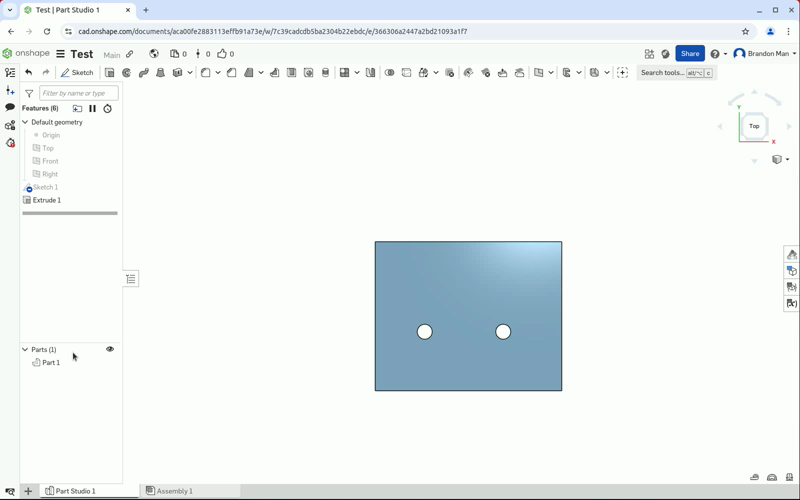
key(space)
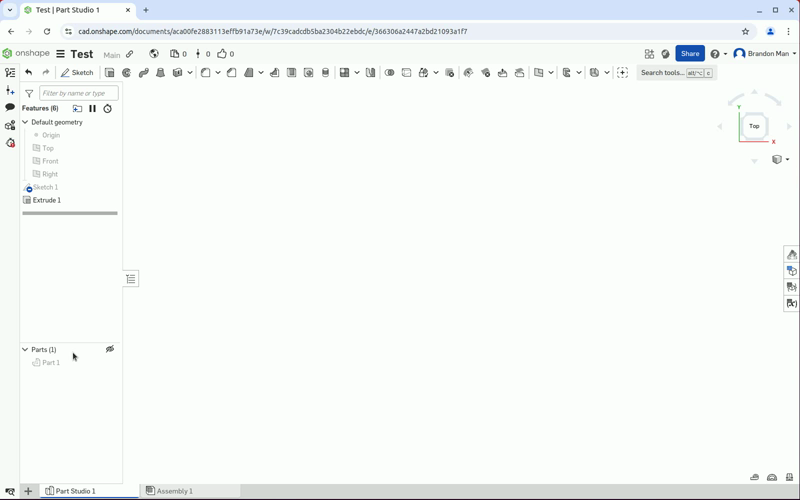
key_down(shift)
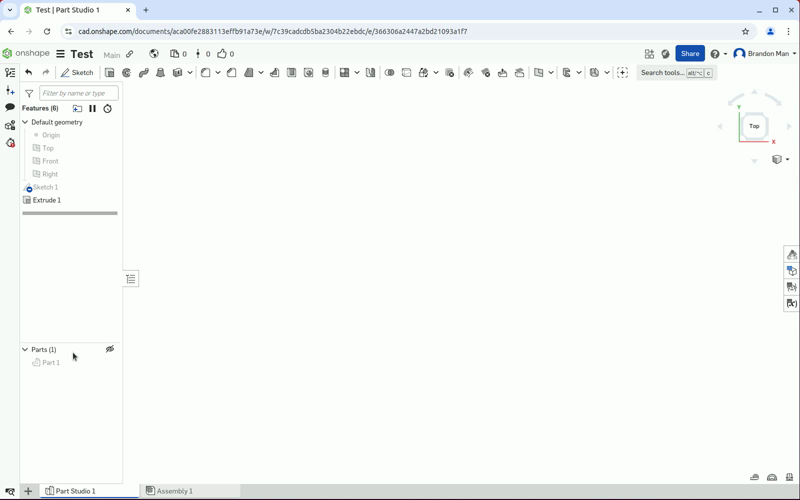
key(up)
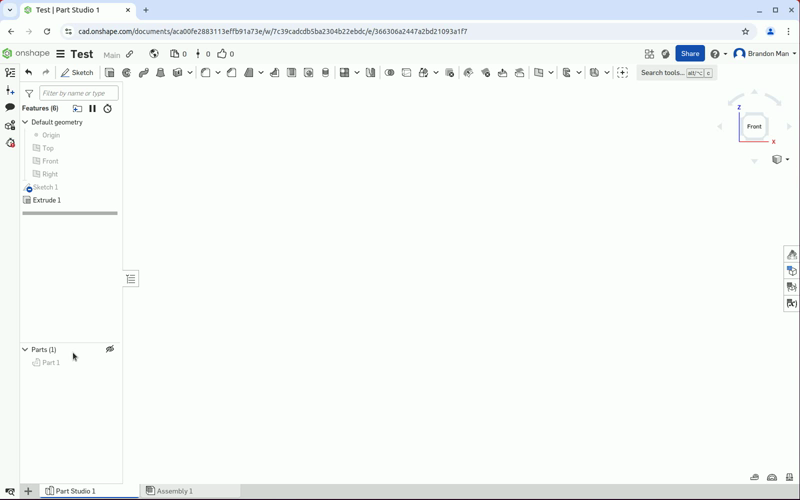
key_up(shift)
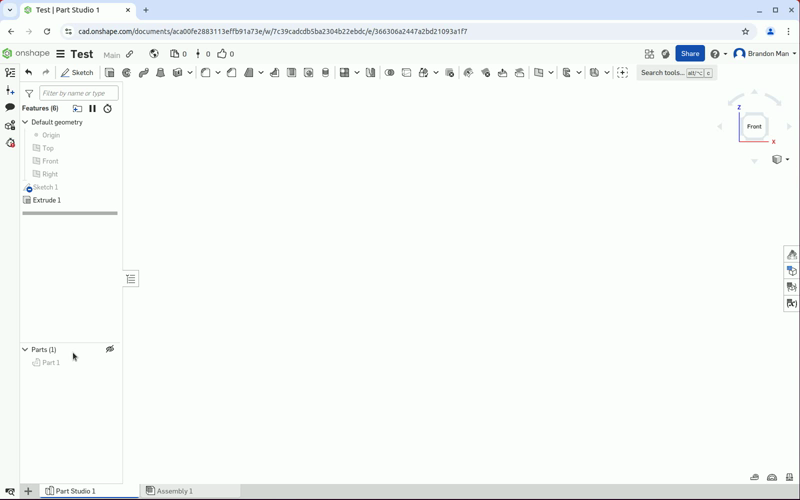
mouse_move(73, 352)
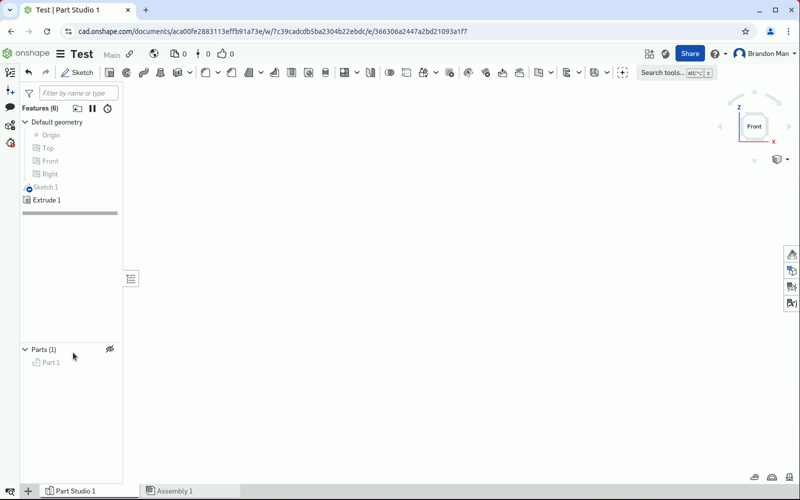
key(shift+y)
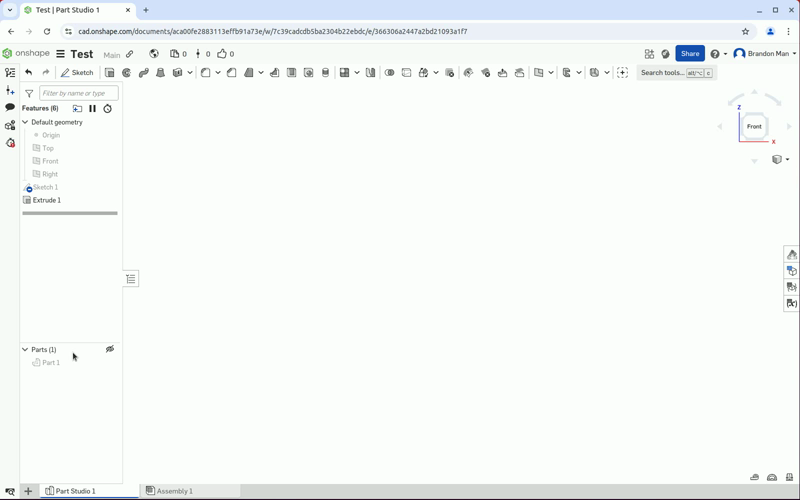
key(shift+s)
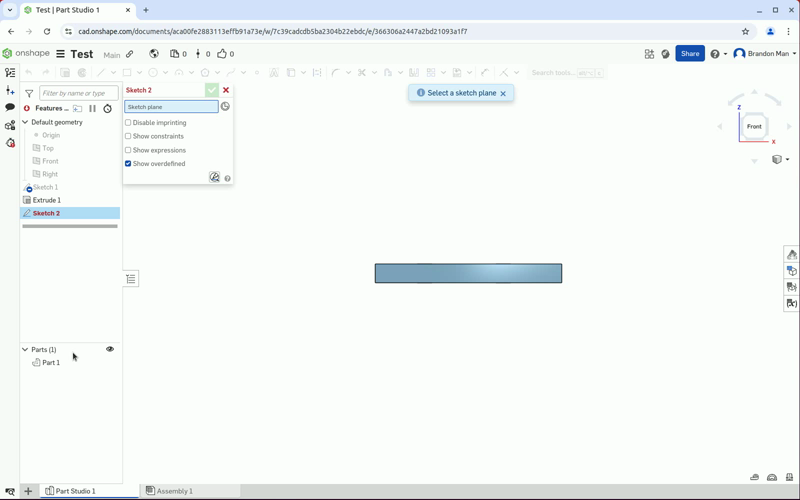
mouse_move(73, 163)
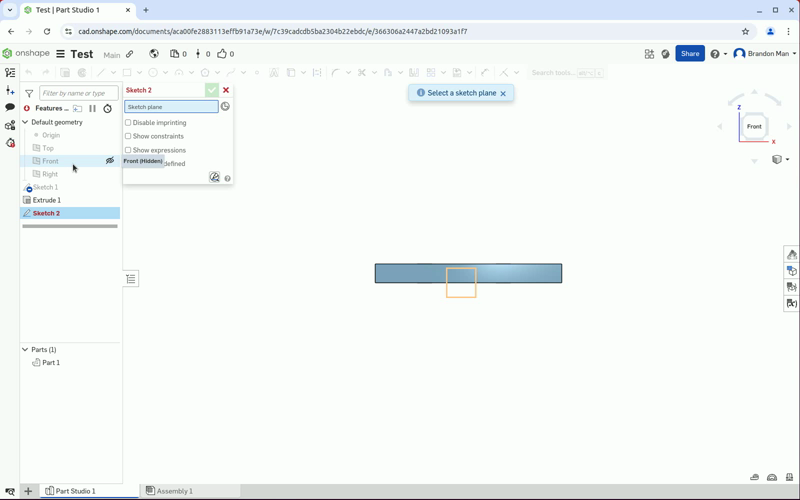
click(73, 163)
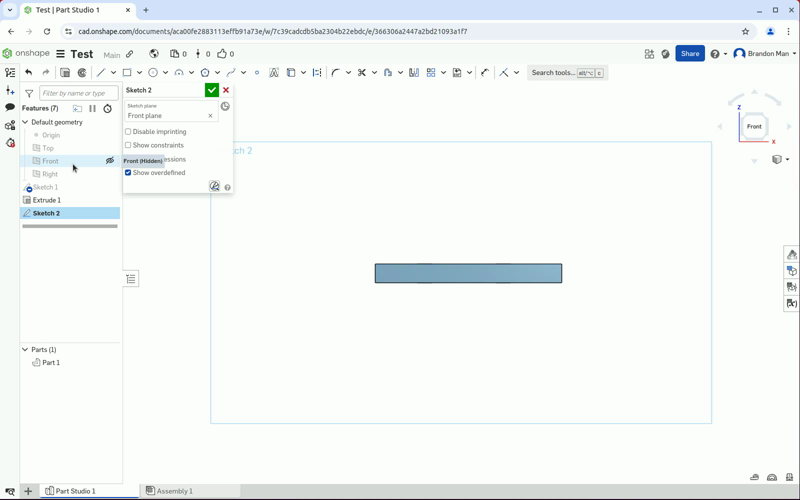
mouse_move(73, 352)
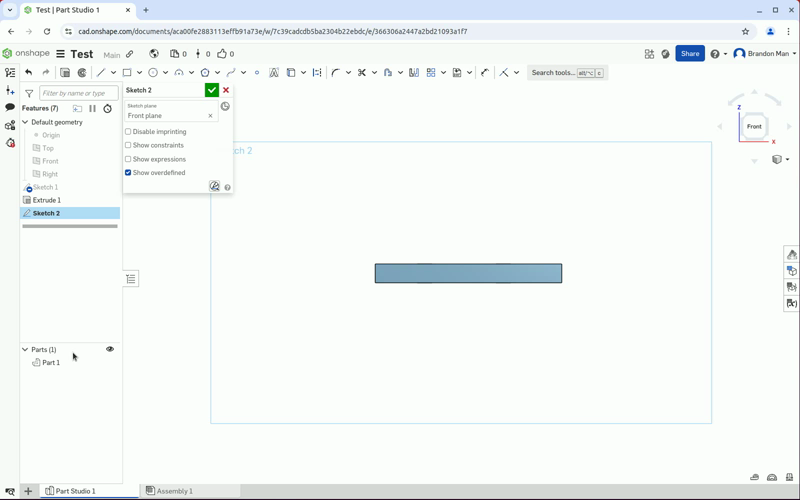
key(y)
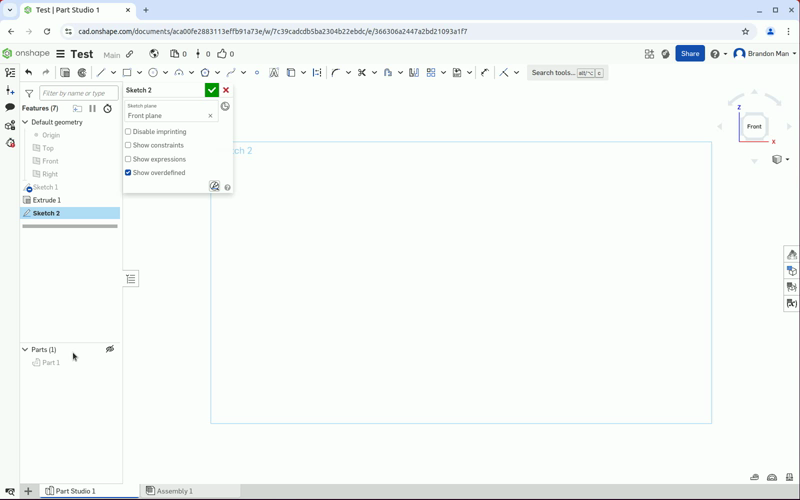
key(l)
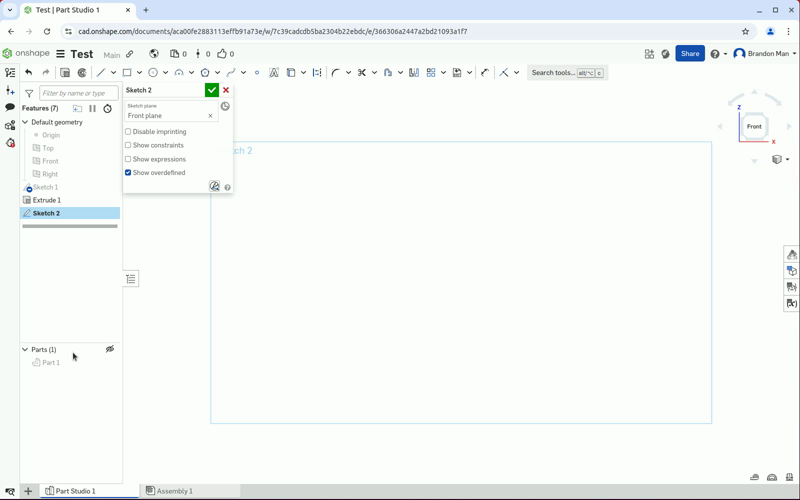
key_down(shift)
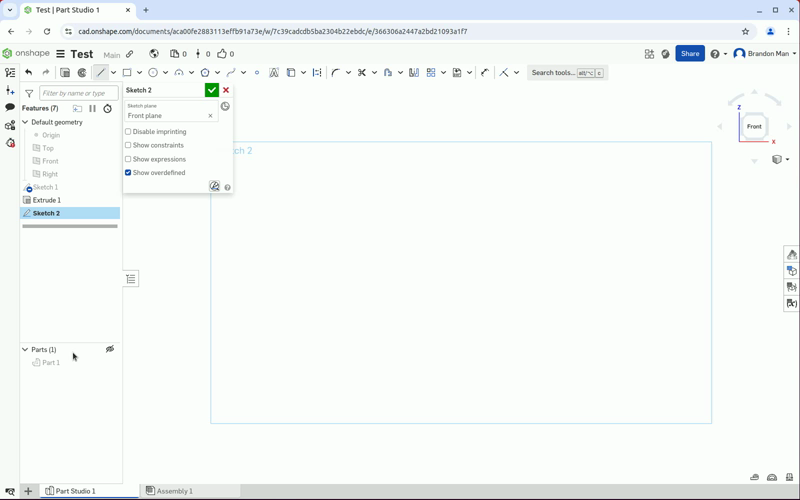
mouse_move(374, 395)
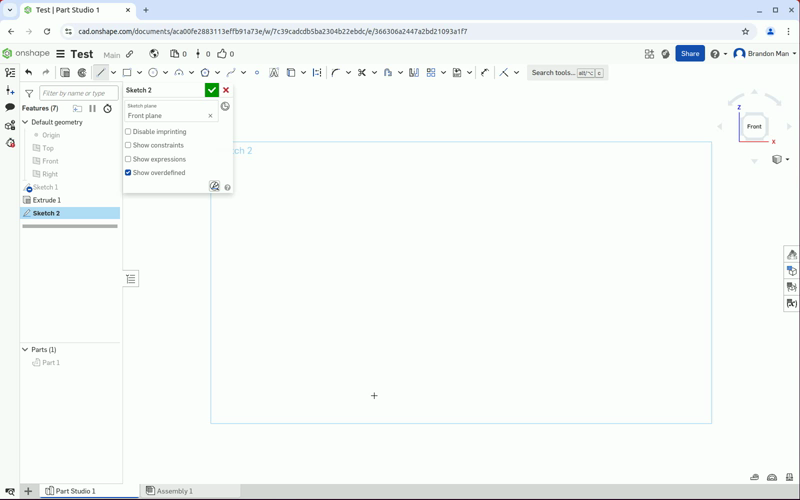
click(374, 395)
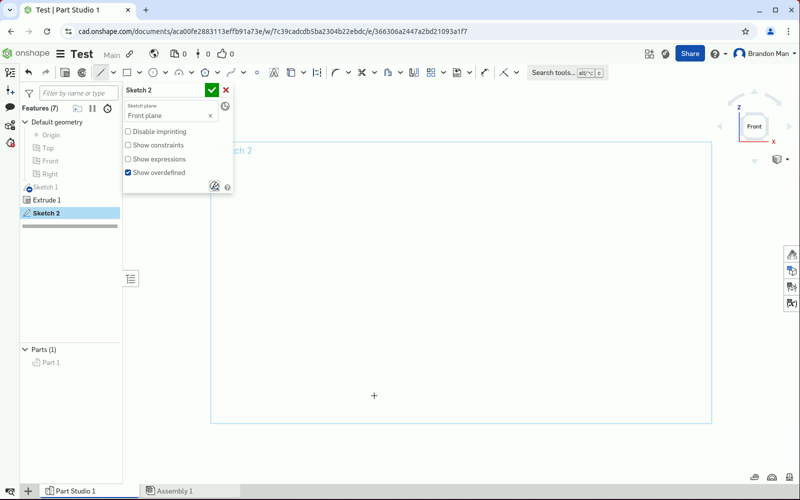
key_up(shift)
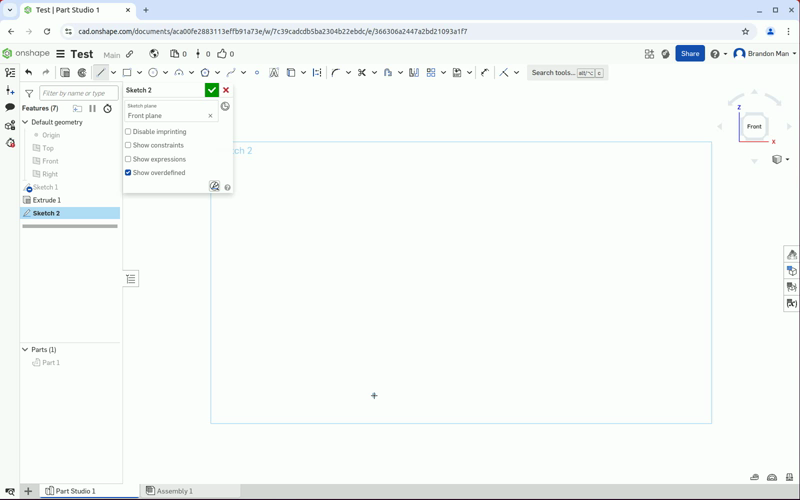
key_down(shift)
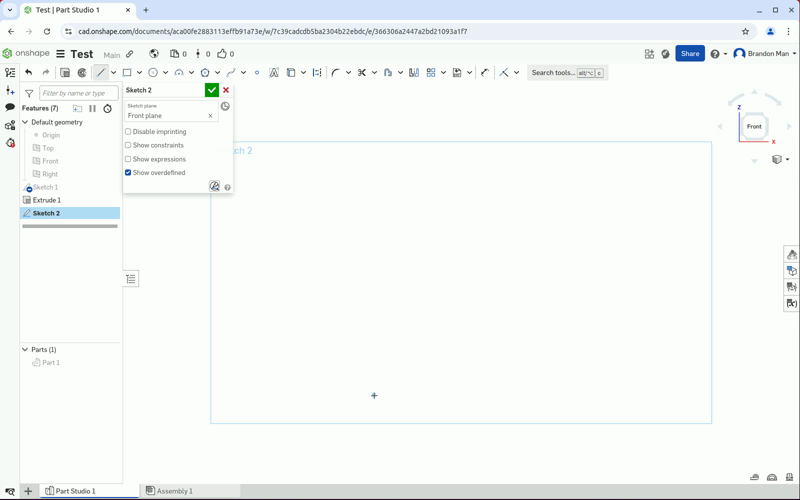
mouse_move(560, 395)
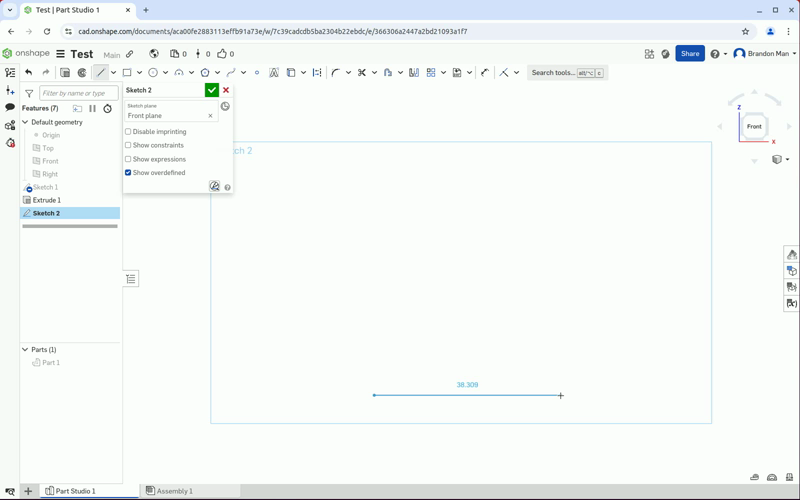
click(560, 395)
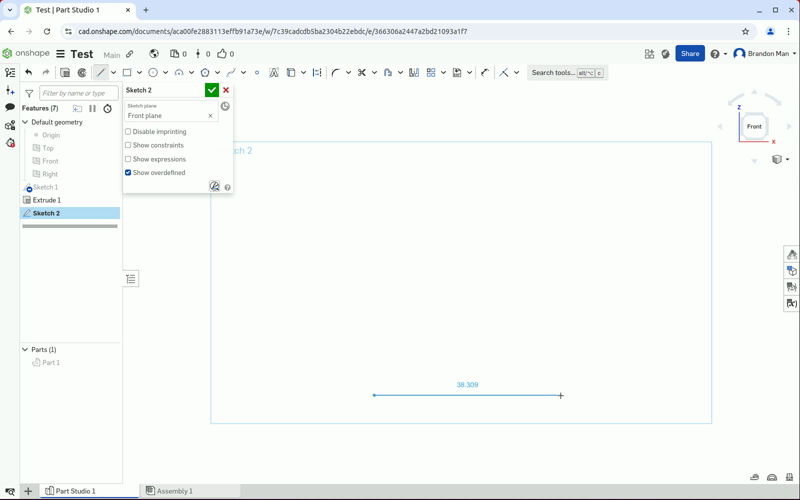
key_up(shift)
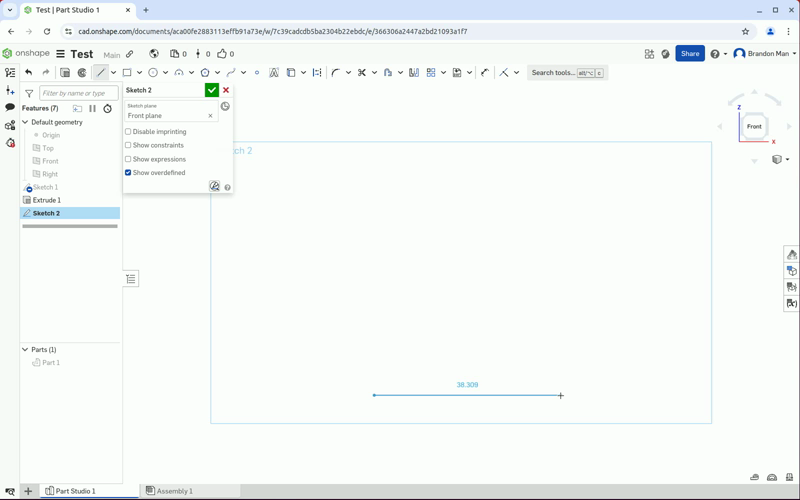
key_down(shift)
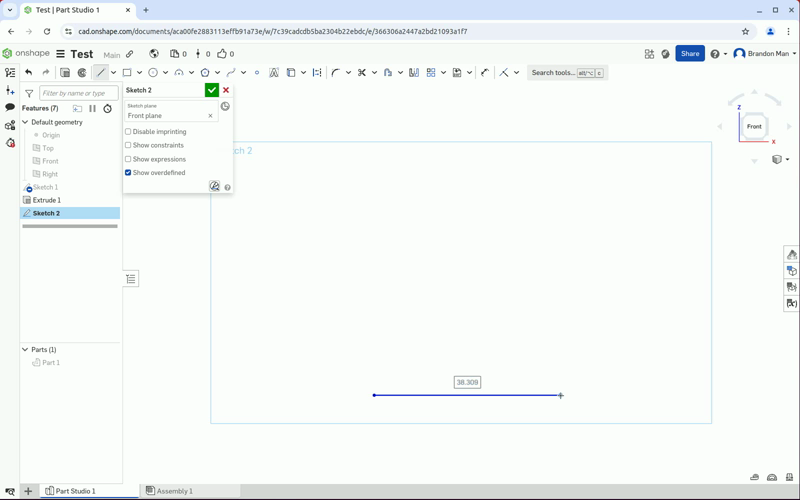
mouse_move(560, 283)
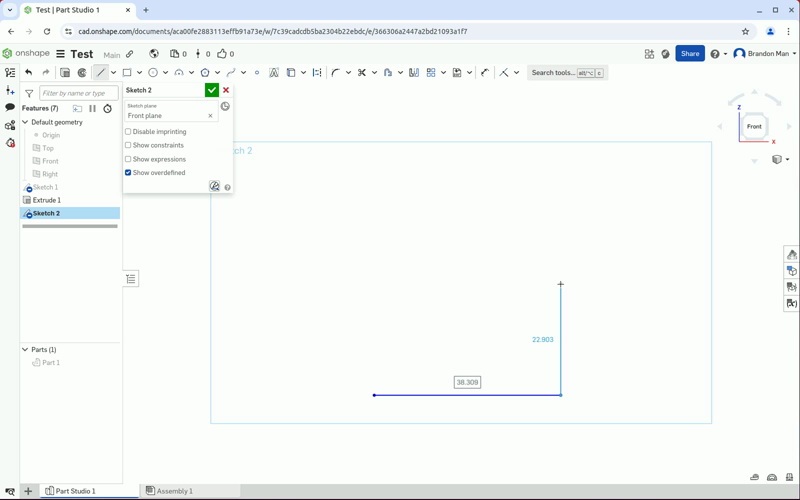
click(560, 283)
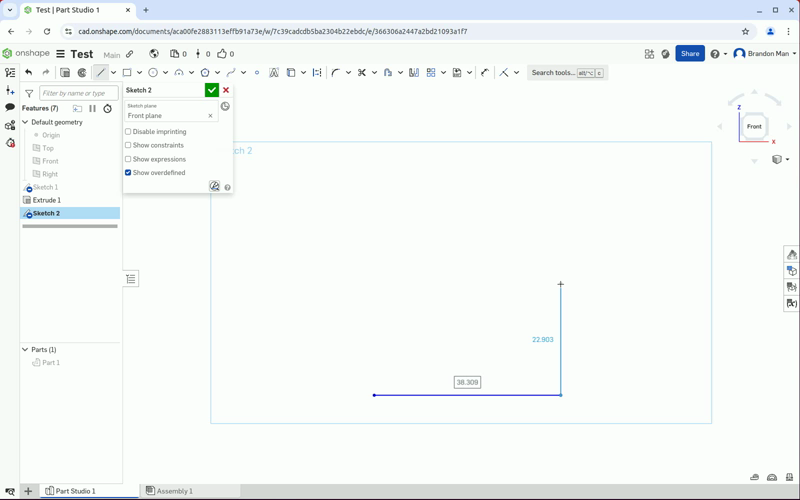
key_up(shift)
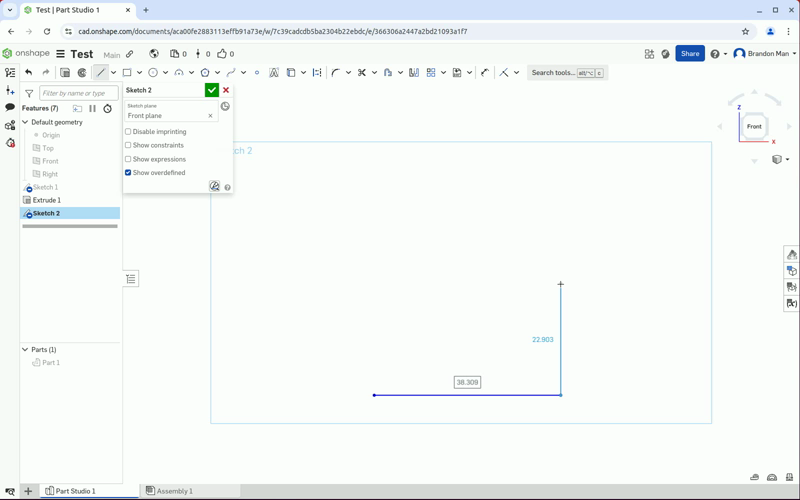
key_down(shift)
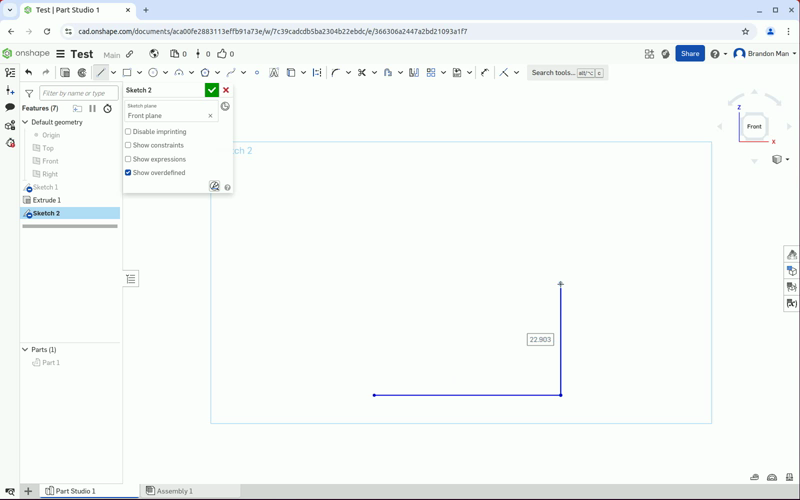
mouse_move(374, 283)
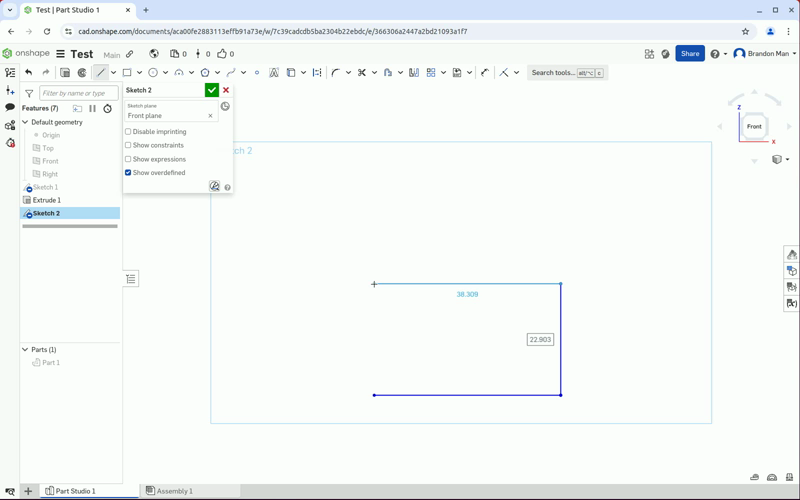
click(374, 283)
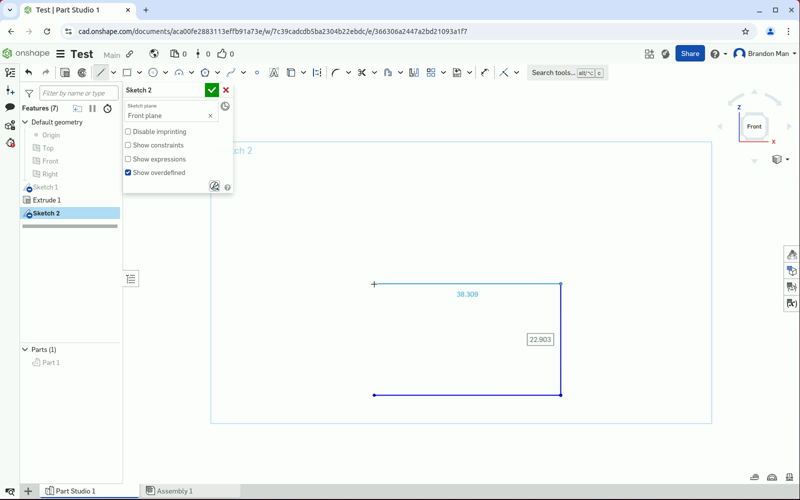
key_up(shift)
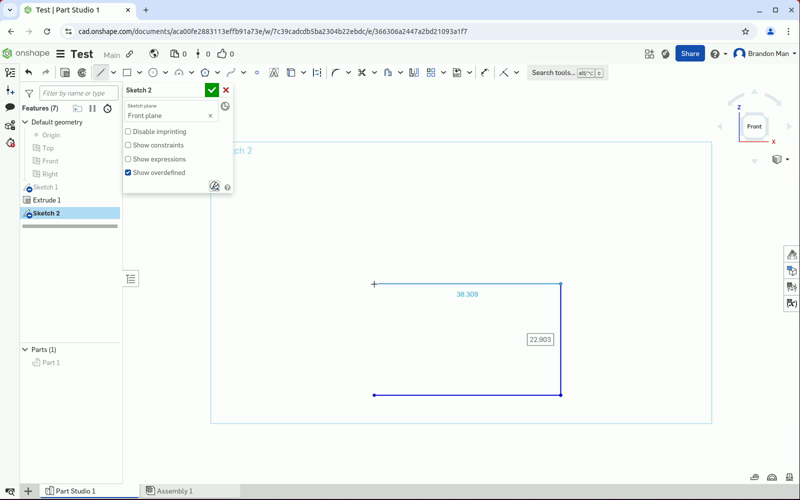
key_down(shift)
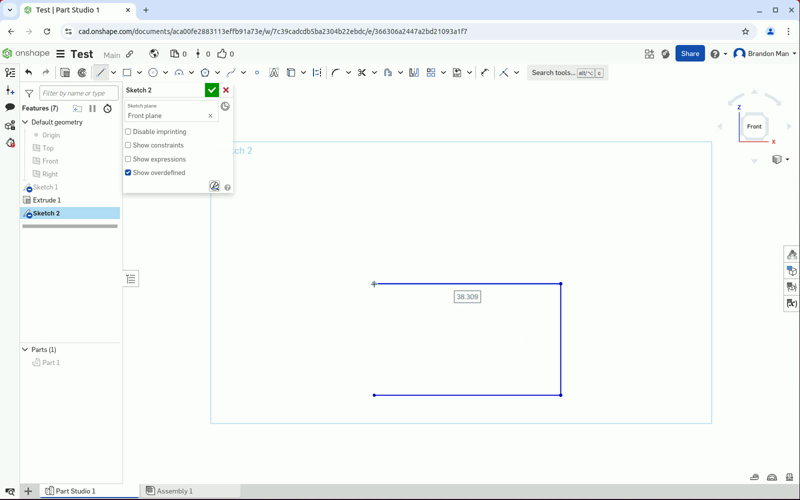
mouse_move(374, 395)
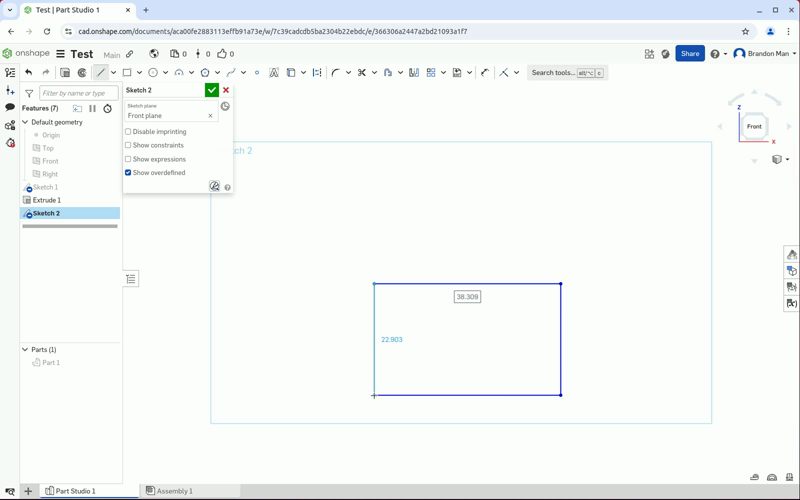
key_up(shift)
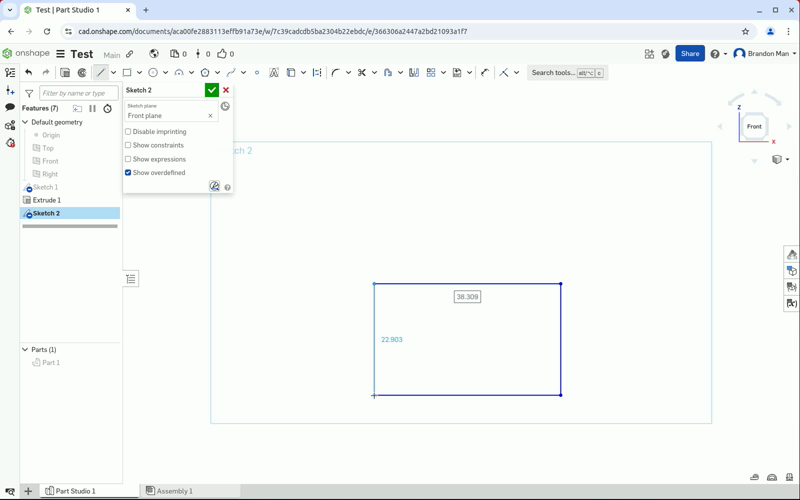
click(374, 395)
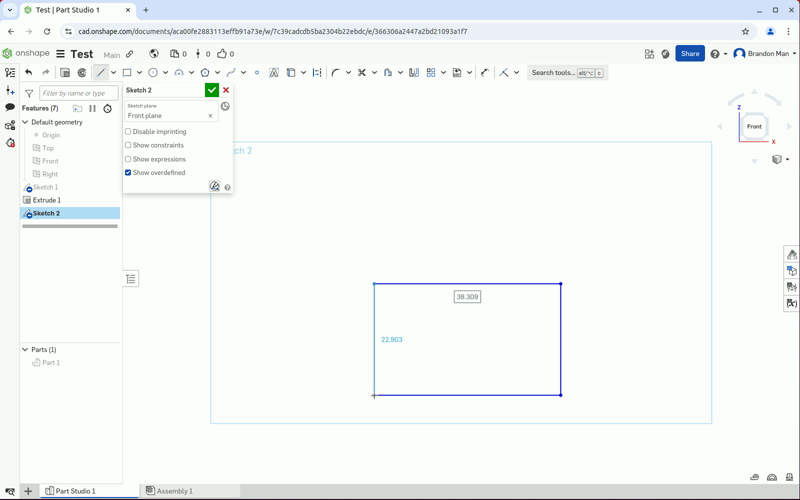
key(esc)
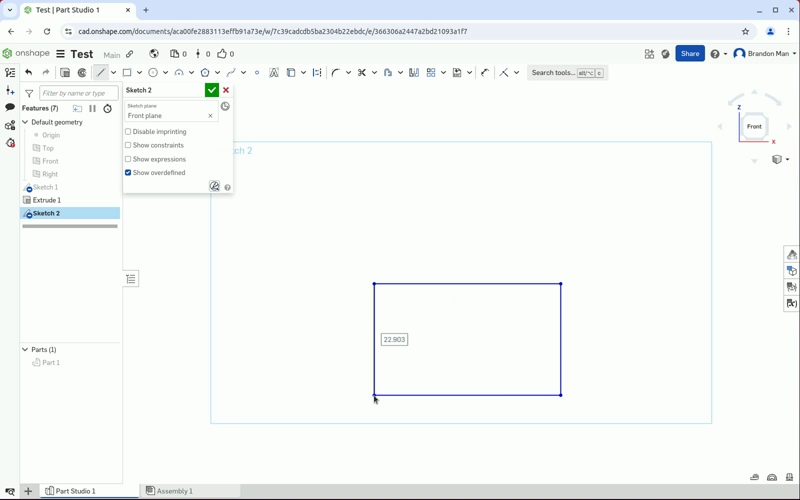
key(c)
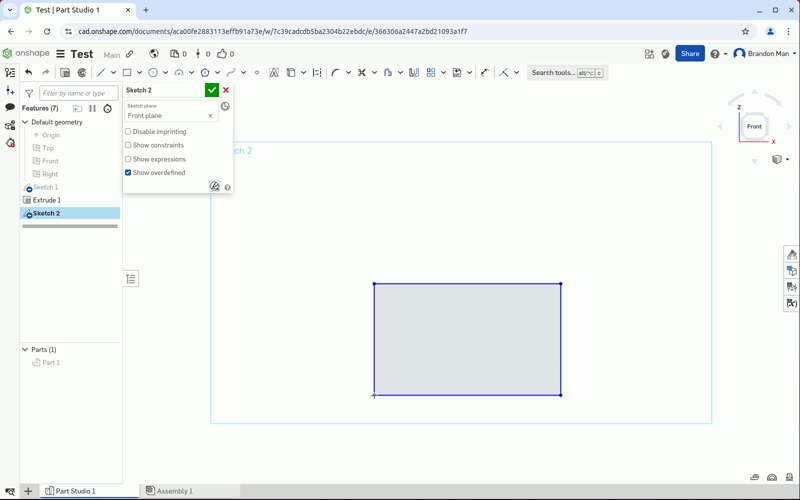
key_down(shift)
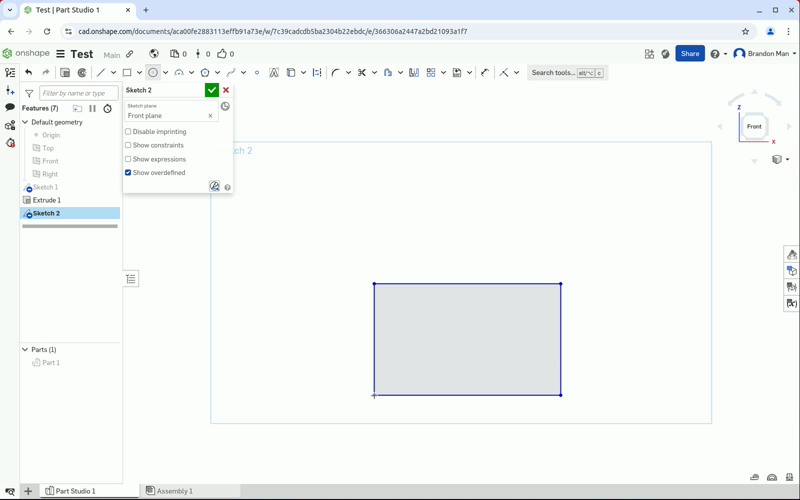
mouse_move(460, 367)
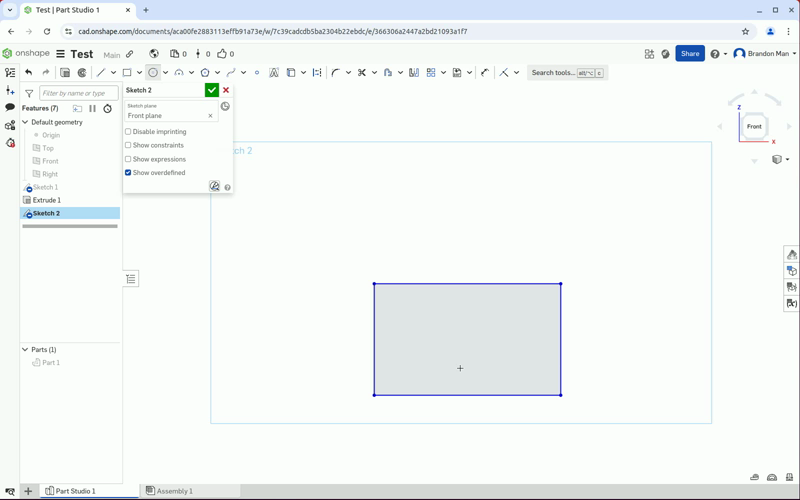
click(460, 367)
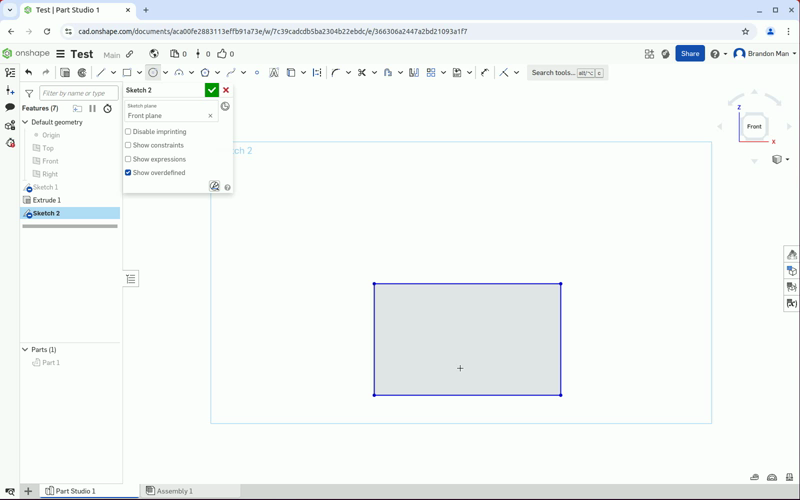
key_up(shift)
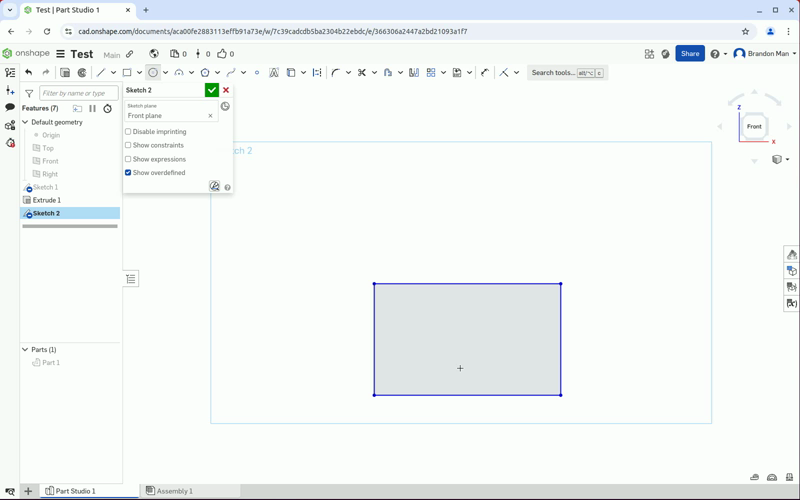
mouse_move(472, 367)
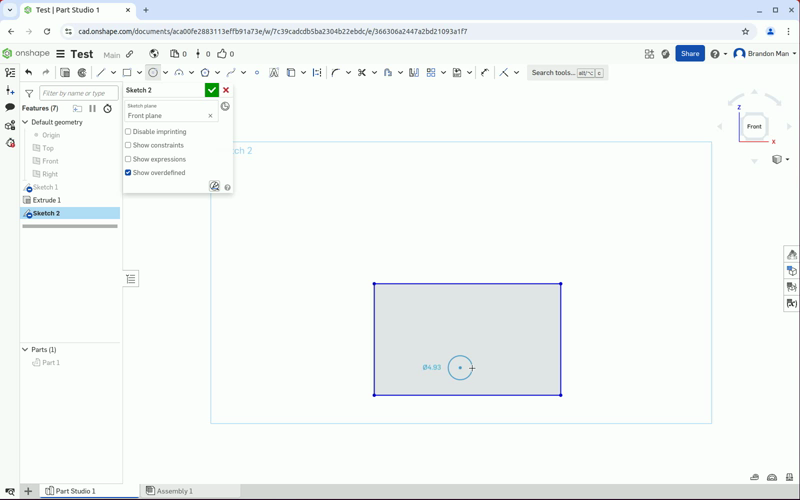
click(472, 367)
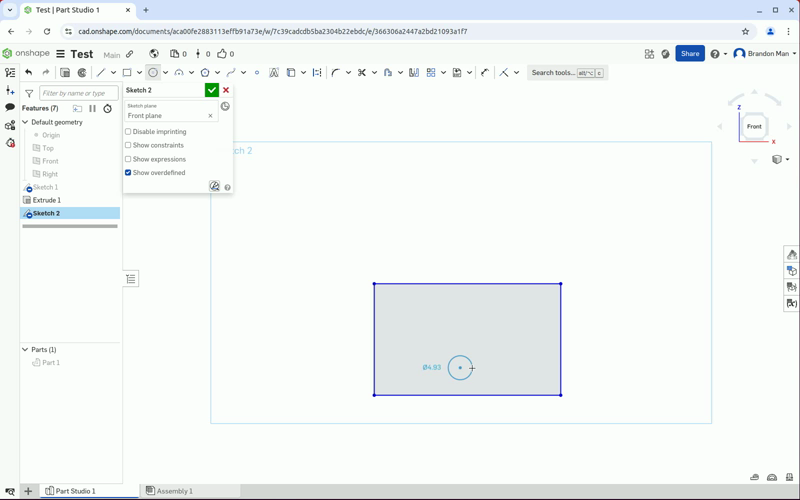
key(esc)
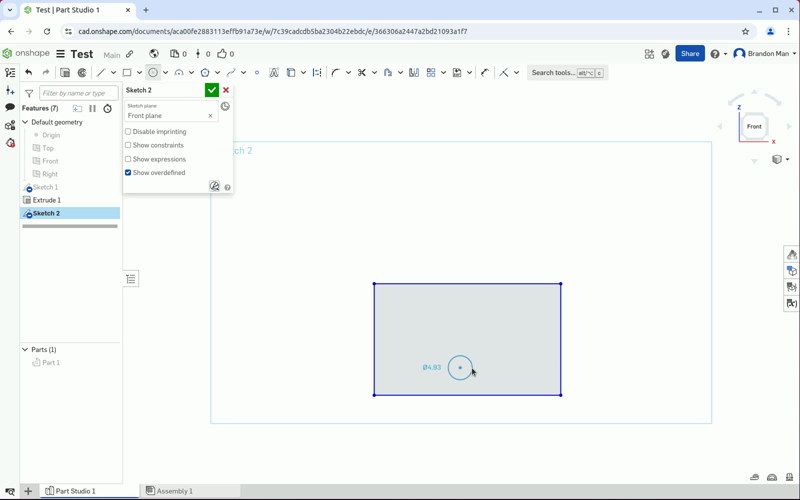
key(c)
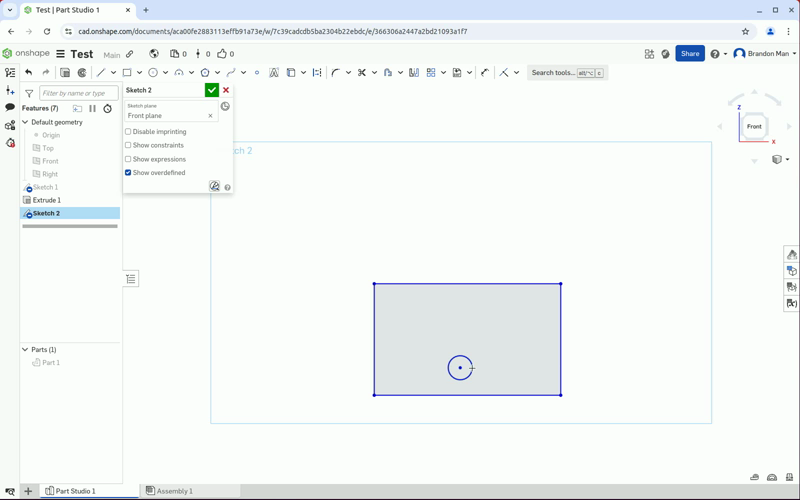
key_down(shift)
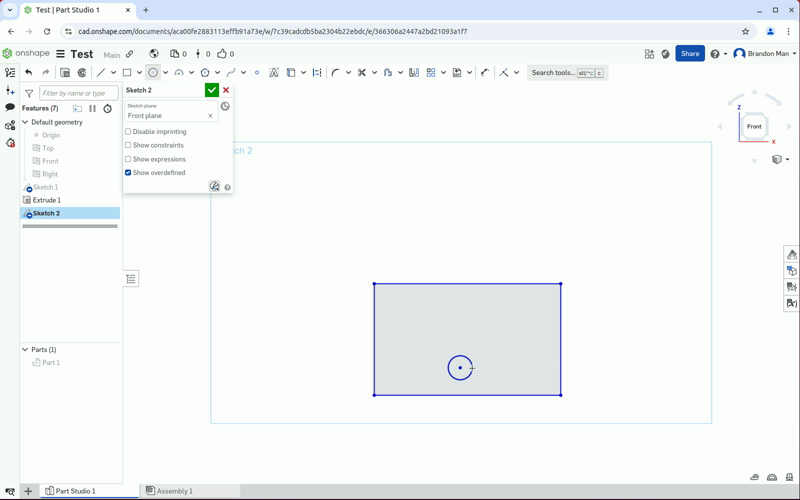
mouse_move(460, 312)
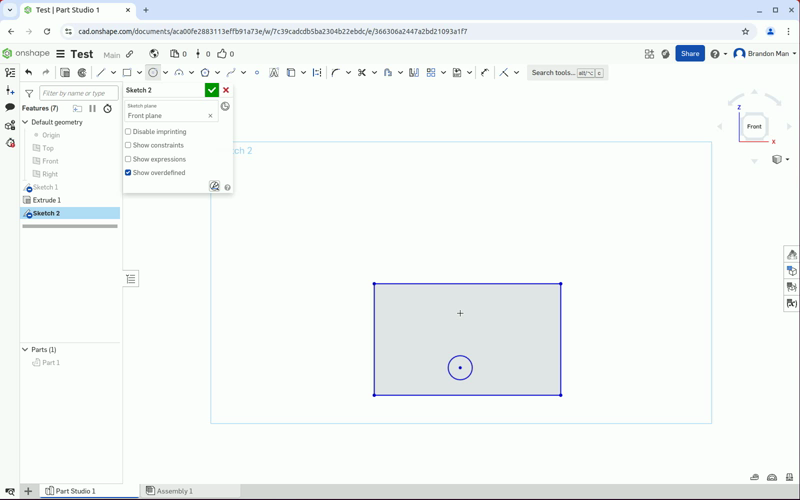
click(460, 312)
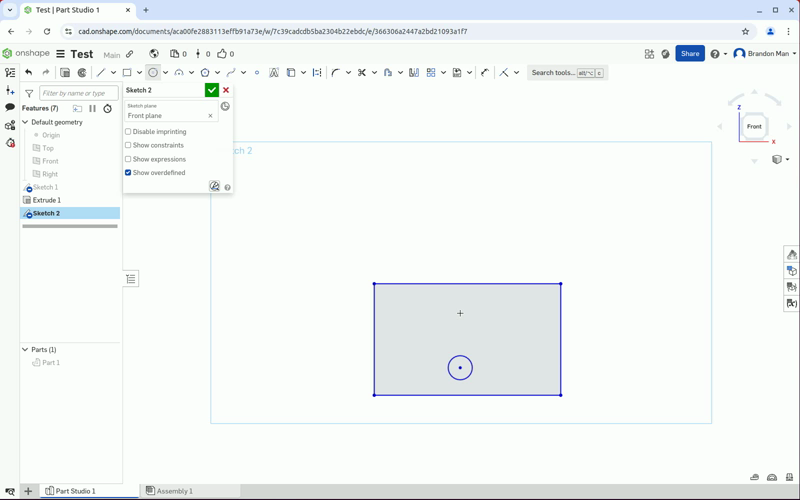
key_up(shift)
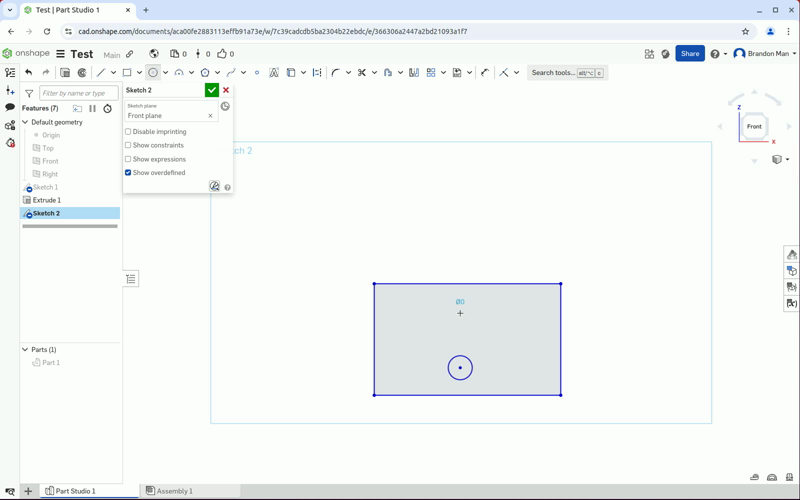
mouse_move(472, 312)
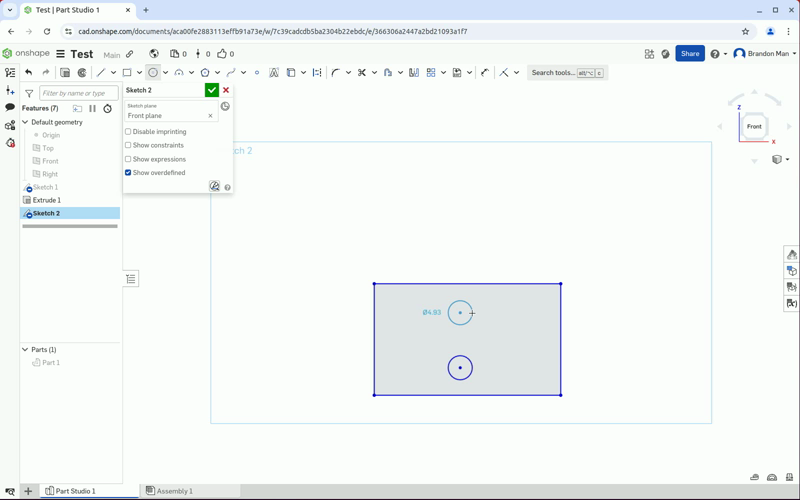
click(472, 312)
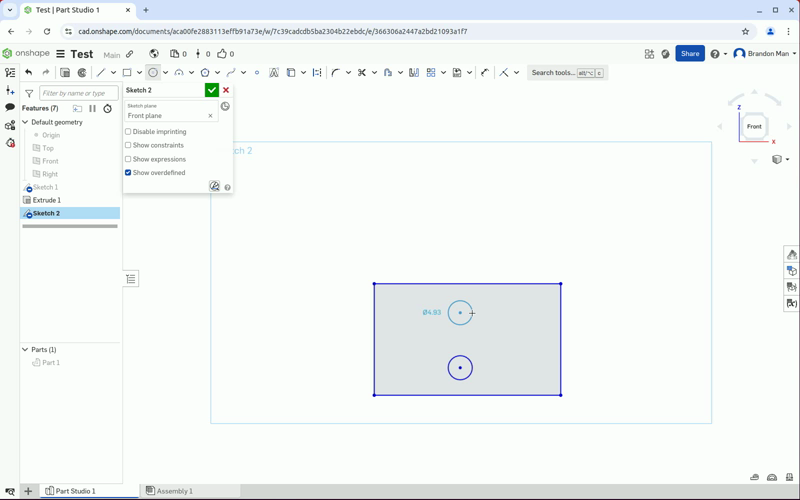
key(esc)
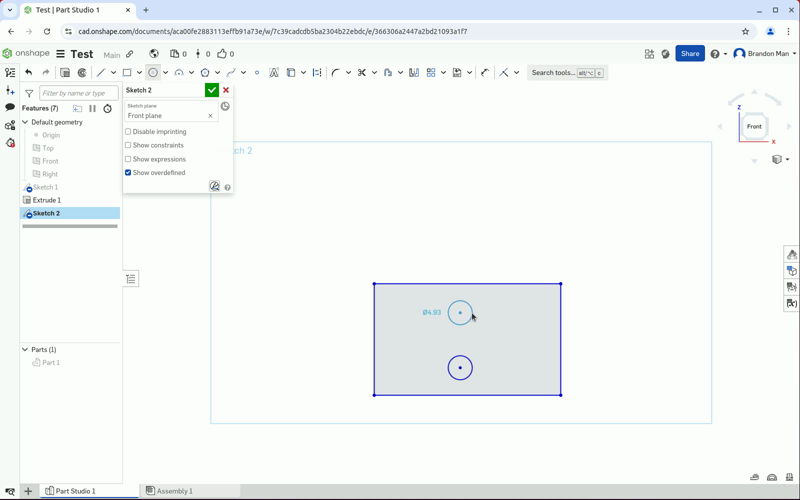
mouse_move(438, 325)
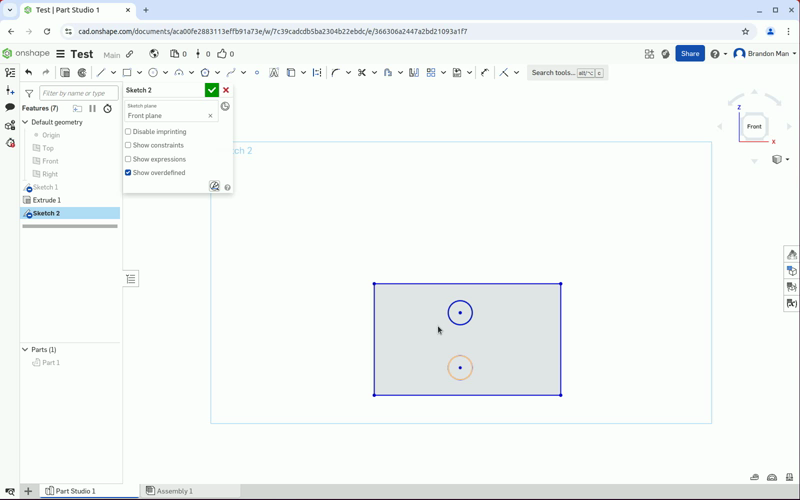
click(438, 325)
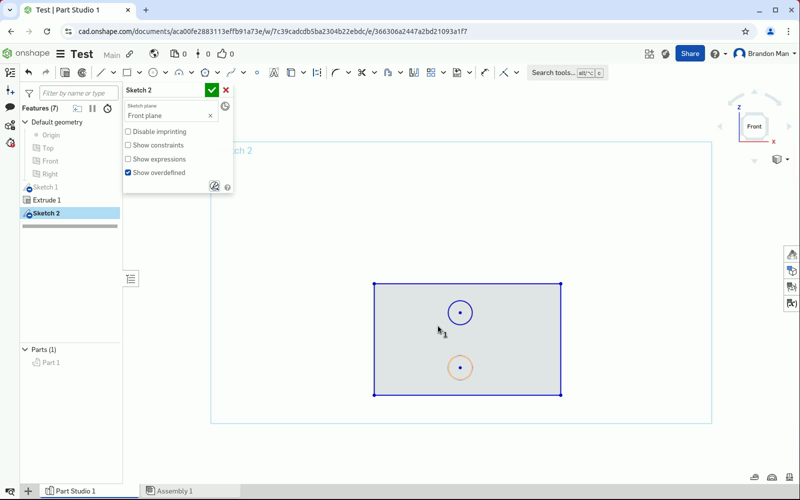
mouse_move(73, 352)
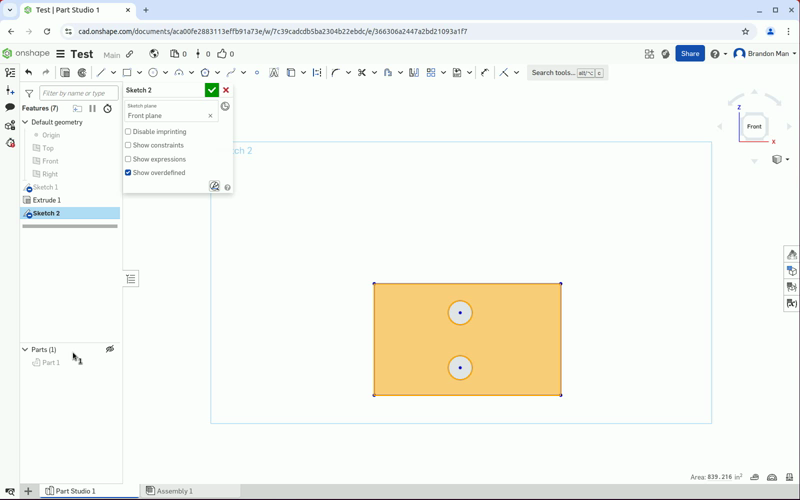
key(shift+y)
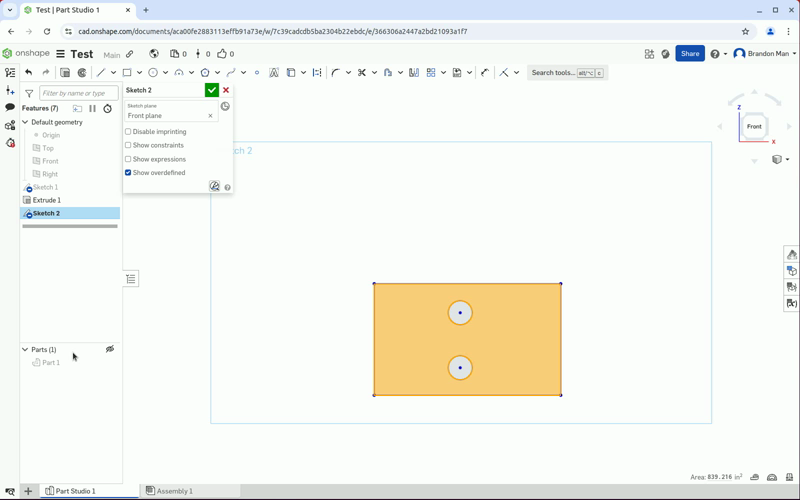
key(shift+e)
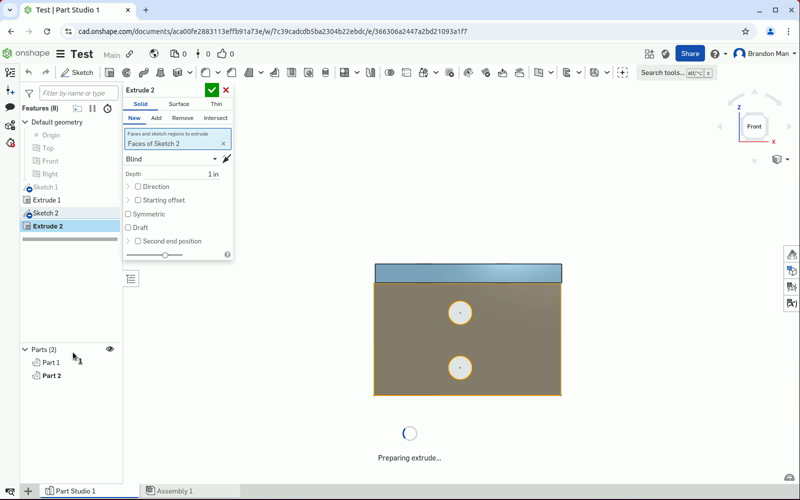
mouse_move(143, 106)
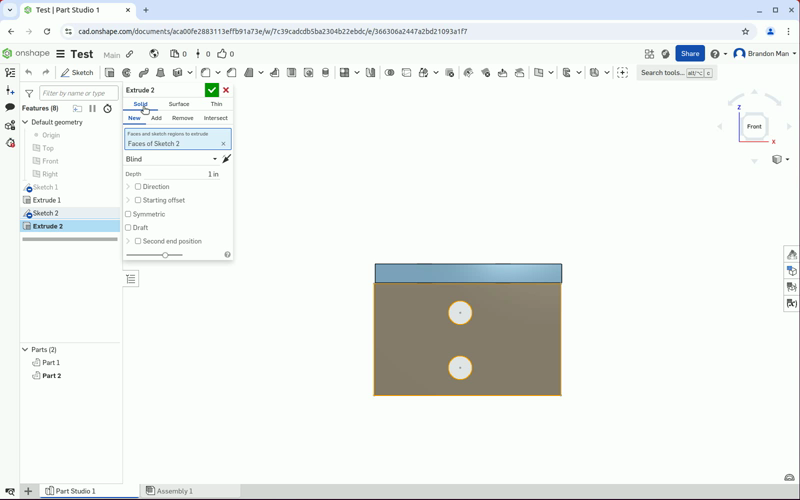
click(143, 106)
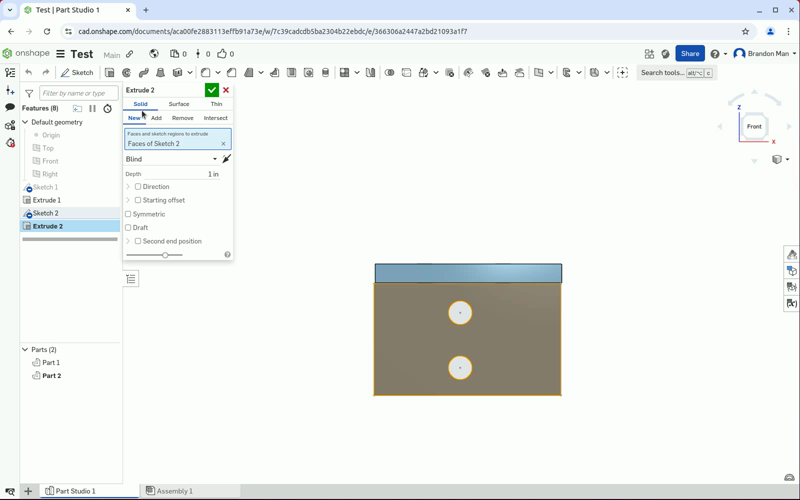
mouse_move(137, 120)
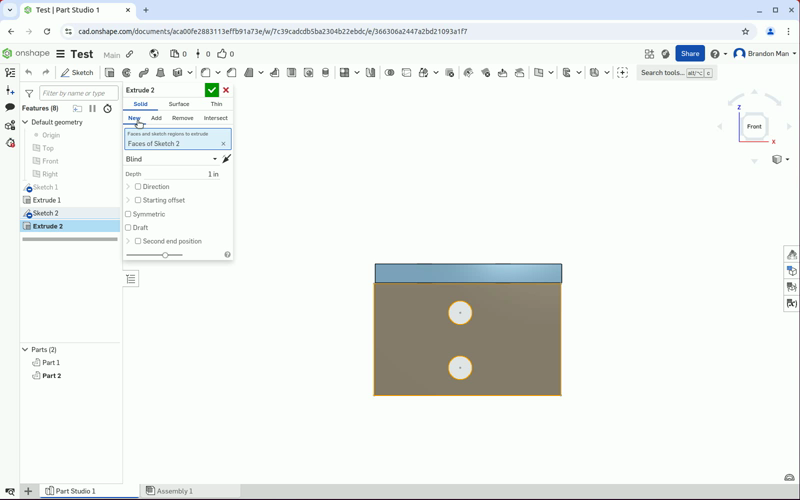
click(137, 120)
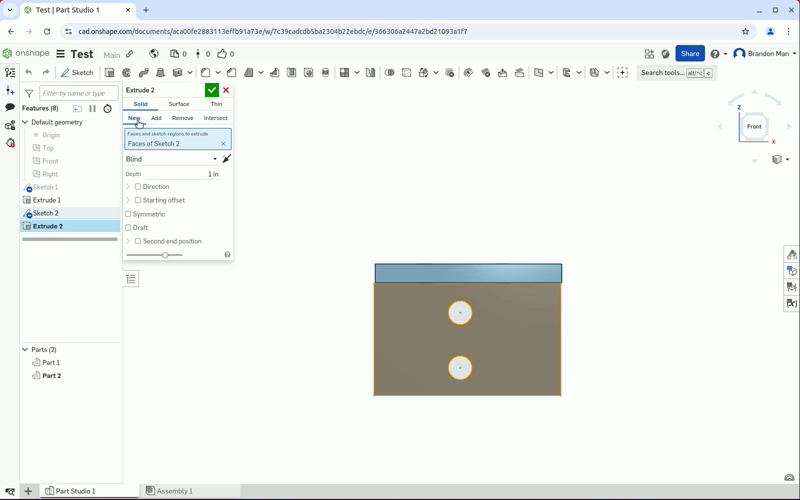
key(tab, 4)
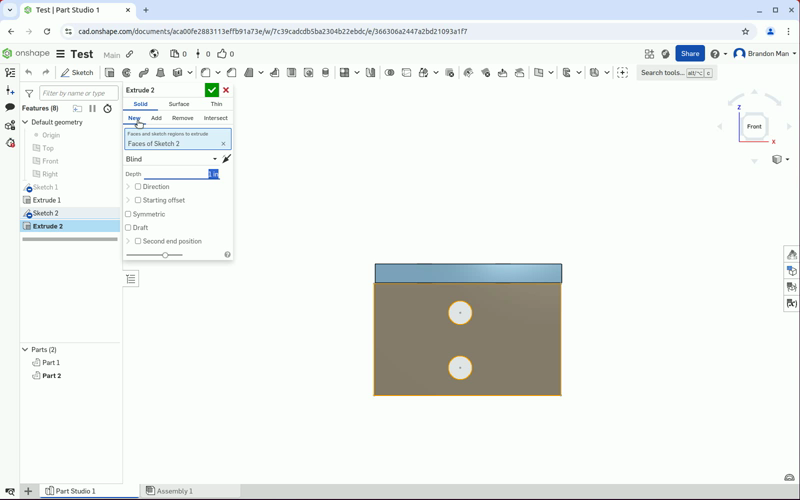
text(3.851)
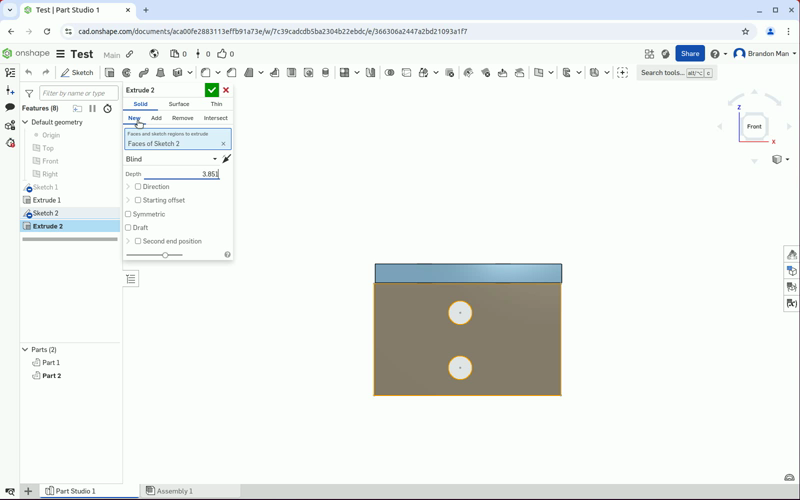
key(enter)
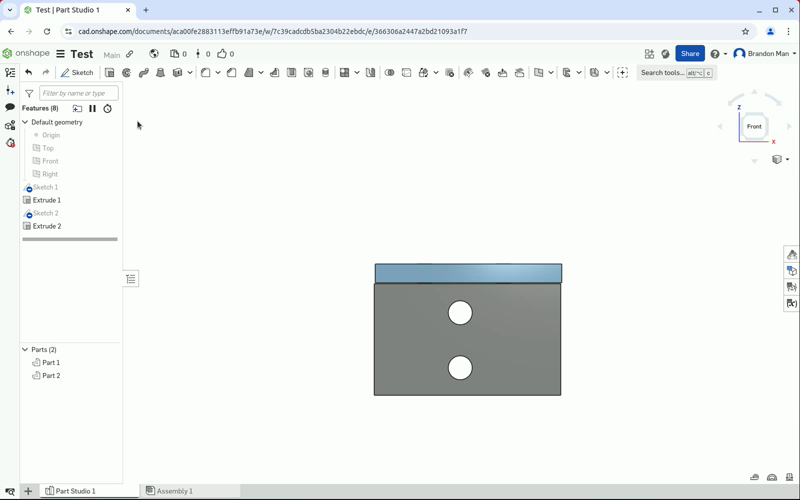
key(shift+h)
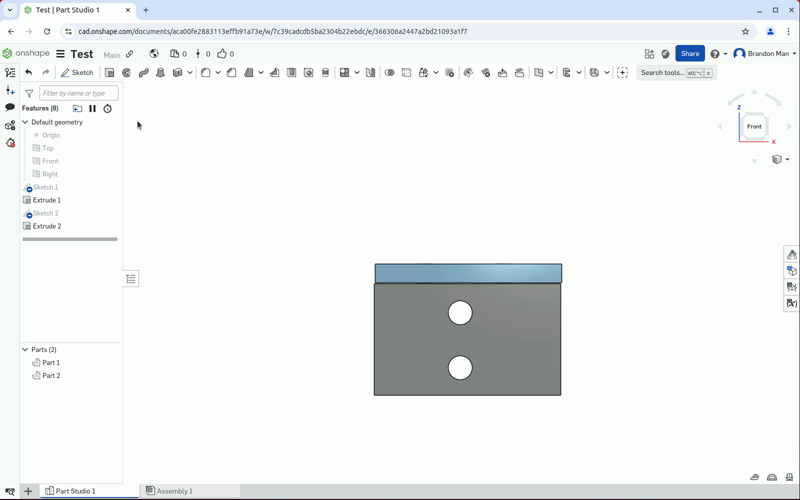
key(shift+h)
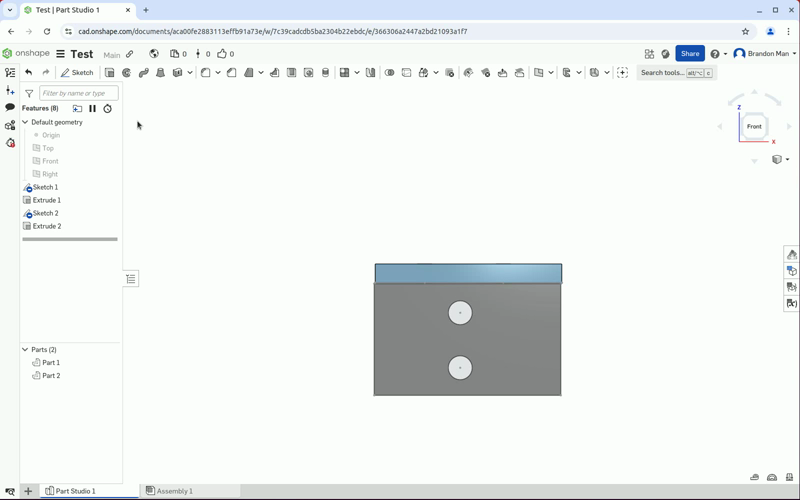
key(shift+7)
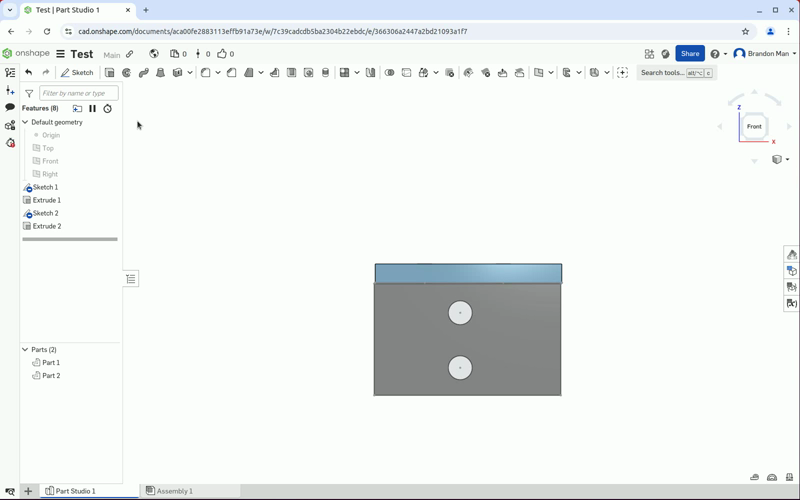
key(left, 2)
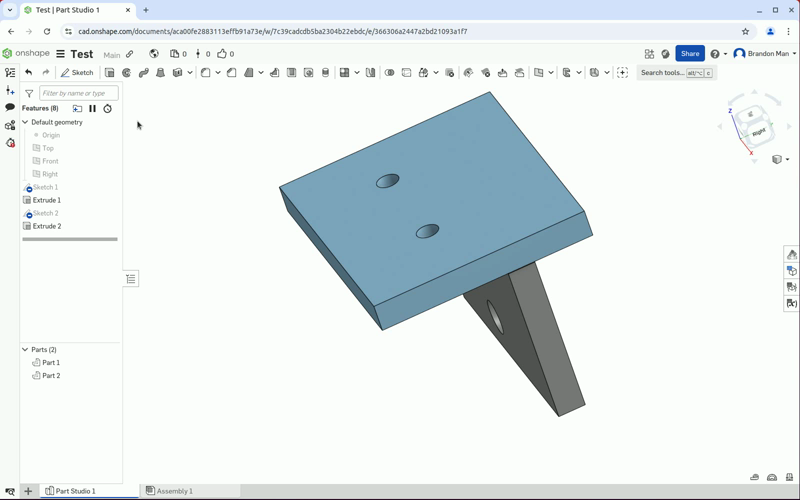
key(down, 2)
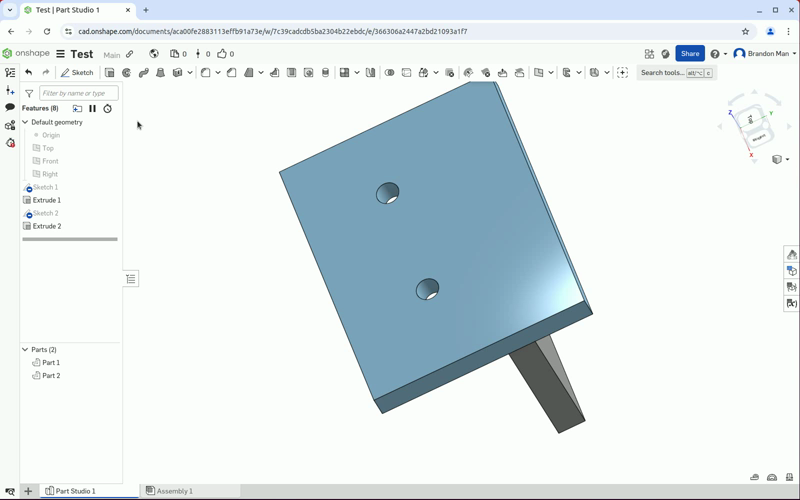
key(up, 2)
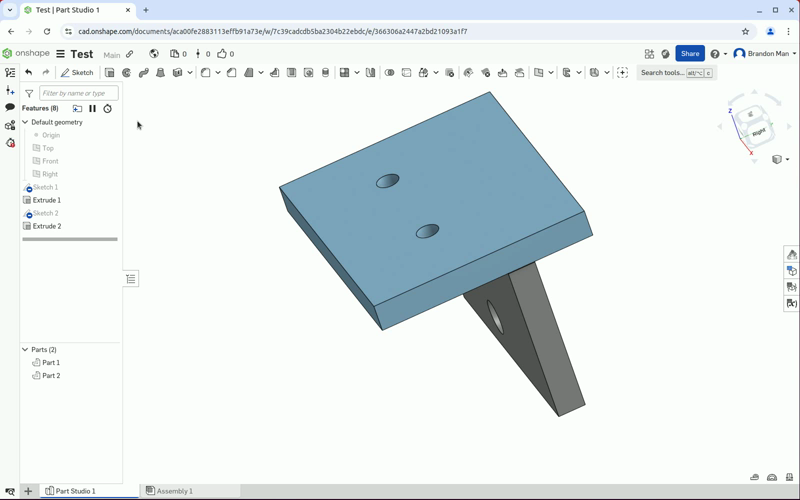
key(right, 2)
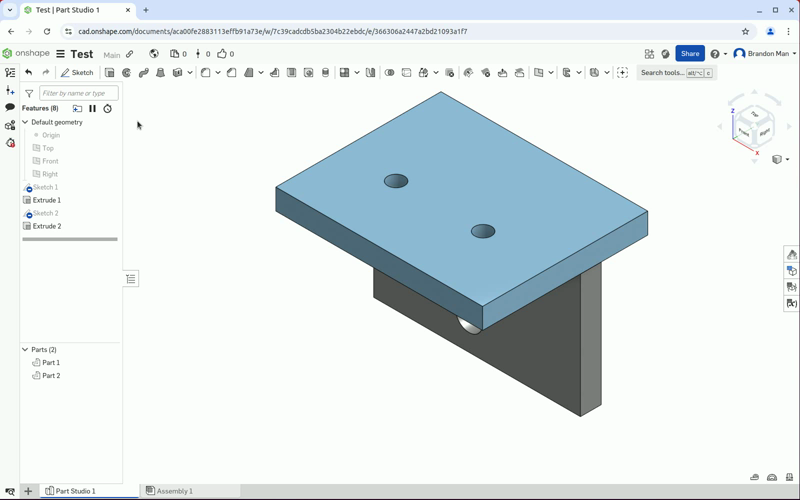
mouse_move(73, 189)
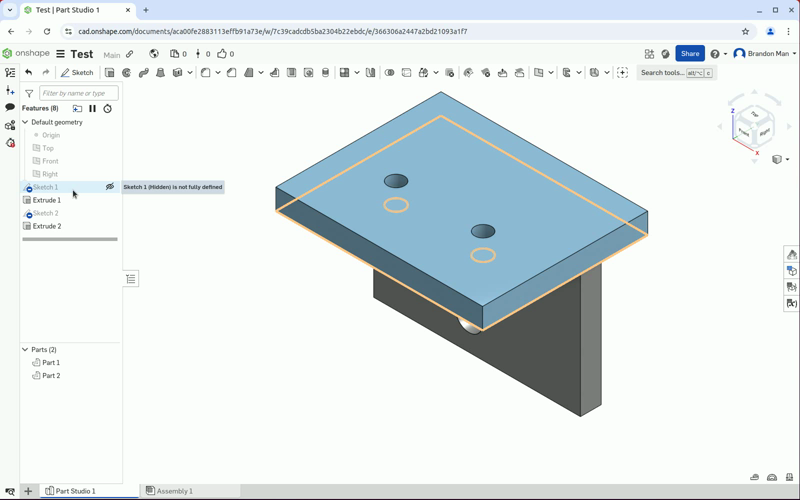
click(73, 189)